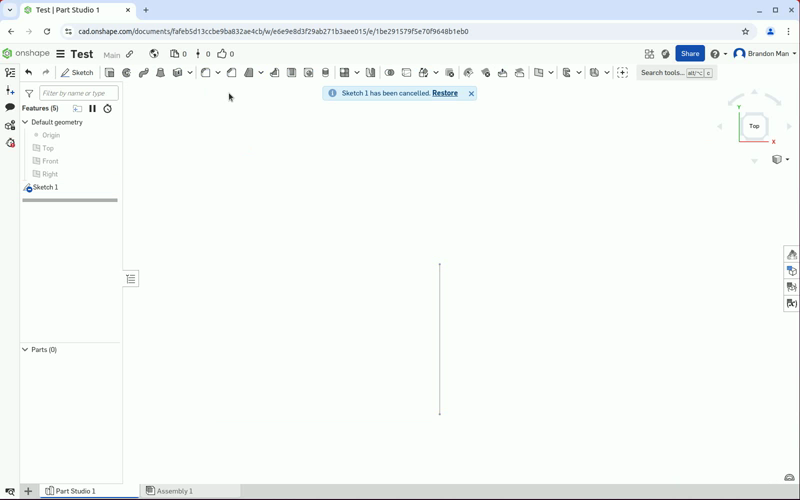
key(shift+h)
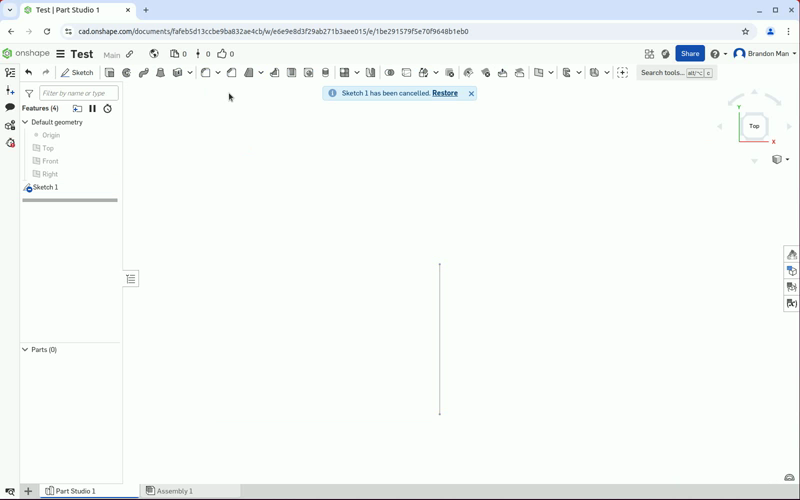
key(shift+s)
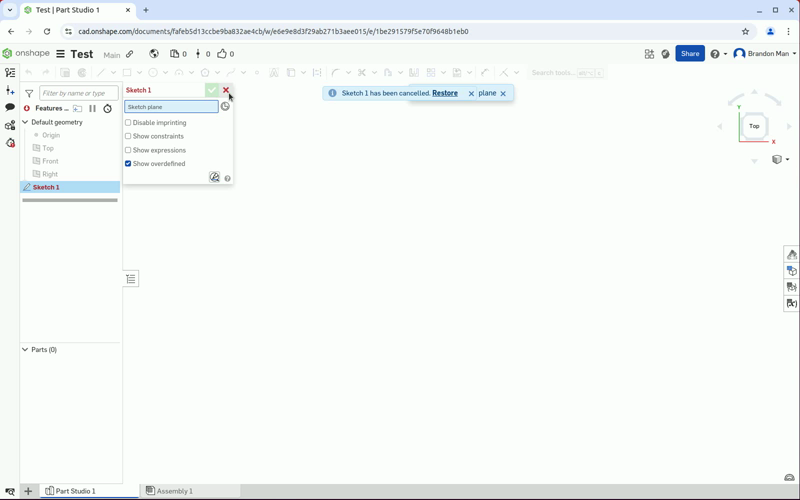
mouse_move(73, 150)
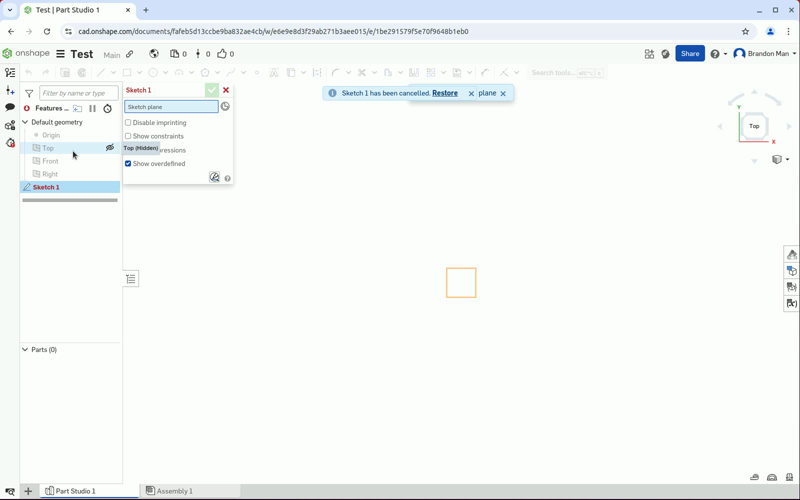
click(73, 150)
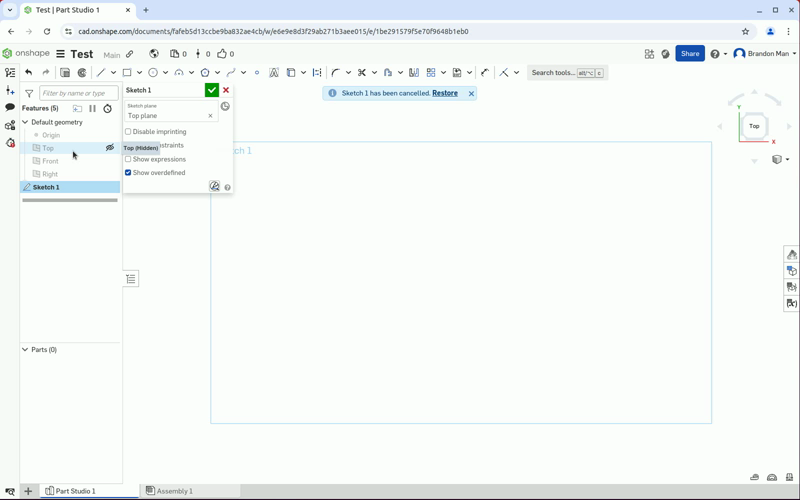
mouse_move(73, 352)
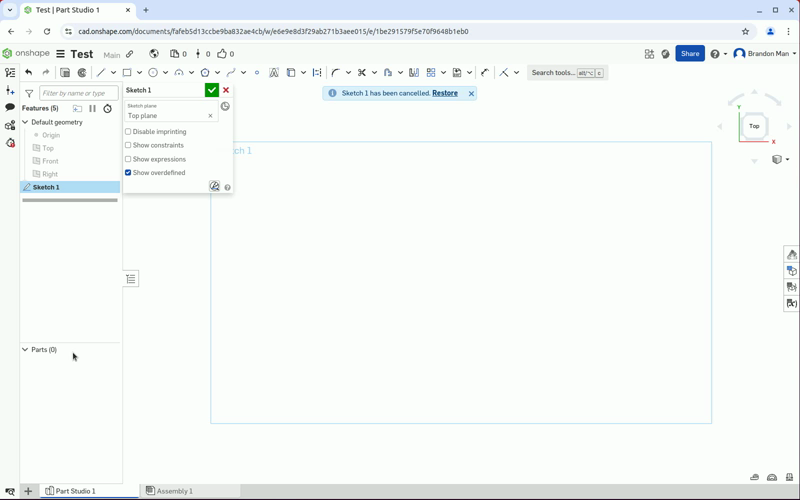
key(y)
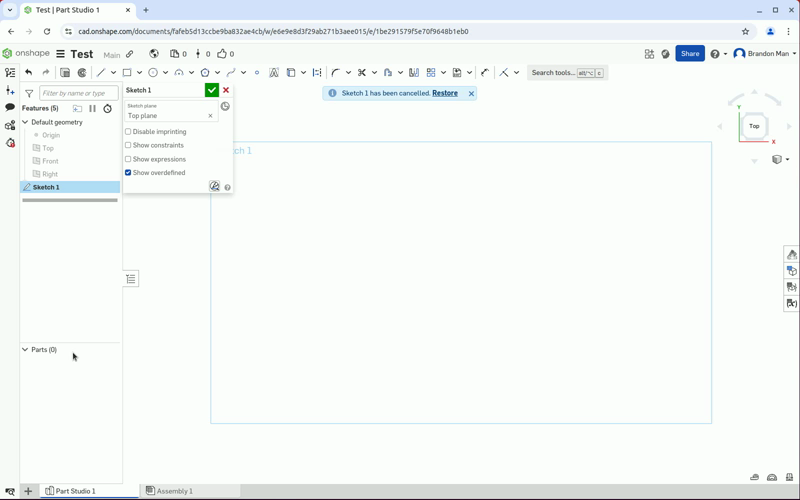
key(l)
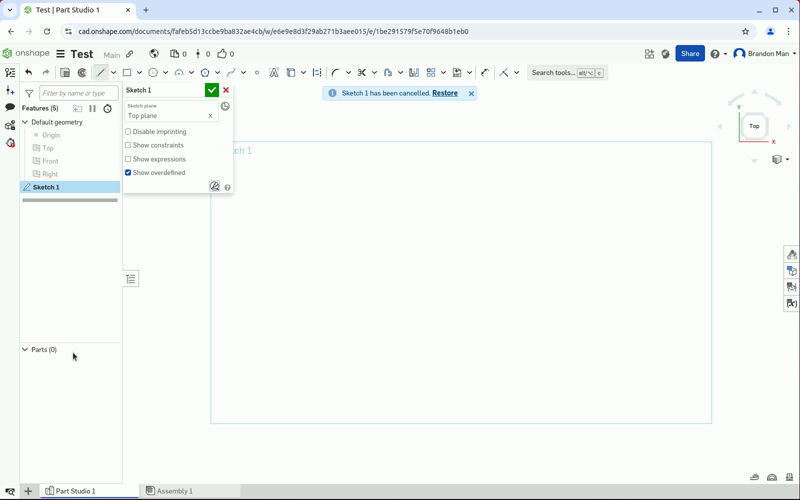
key_down(shift)
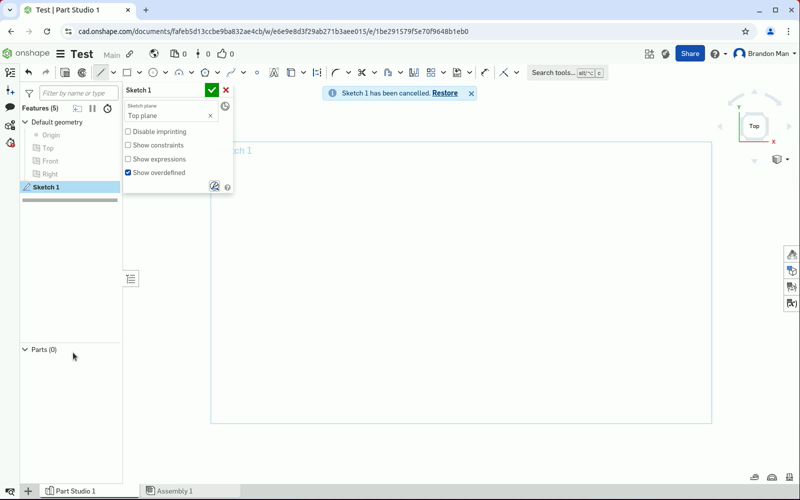
mouse_move(438, 305)
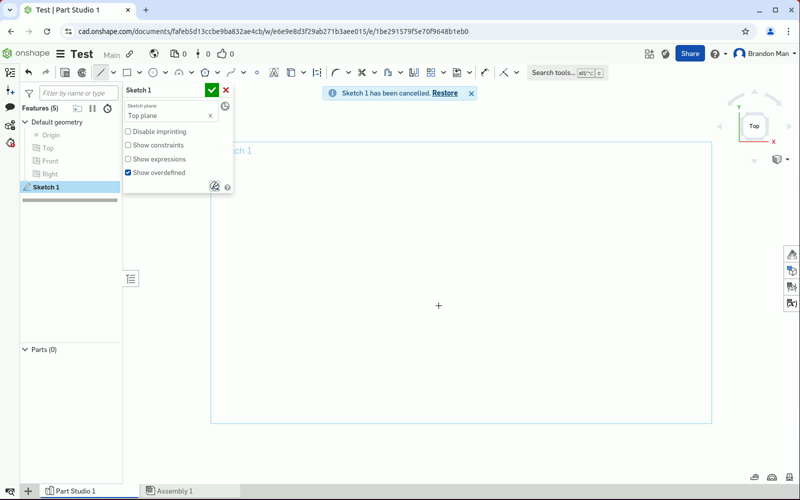
click(438, 305)
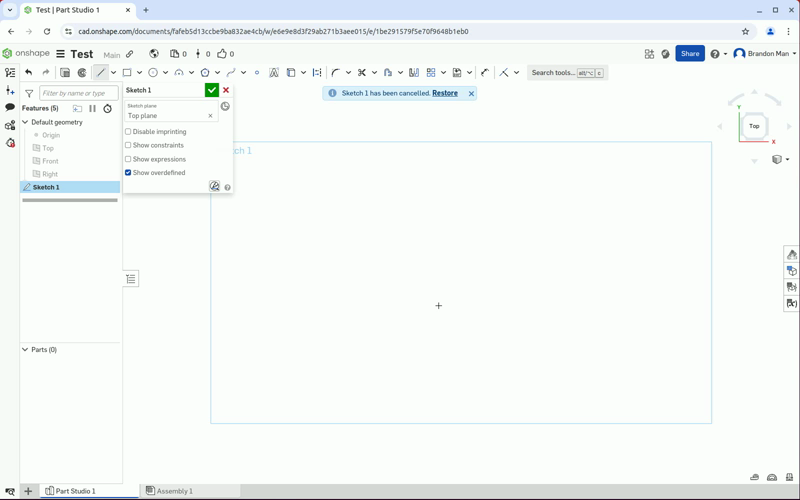
key_up(shift)
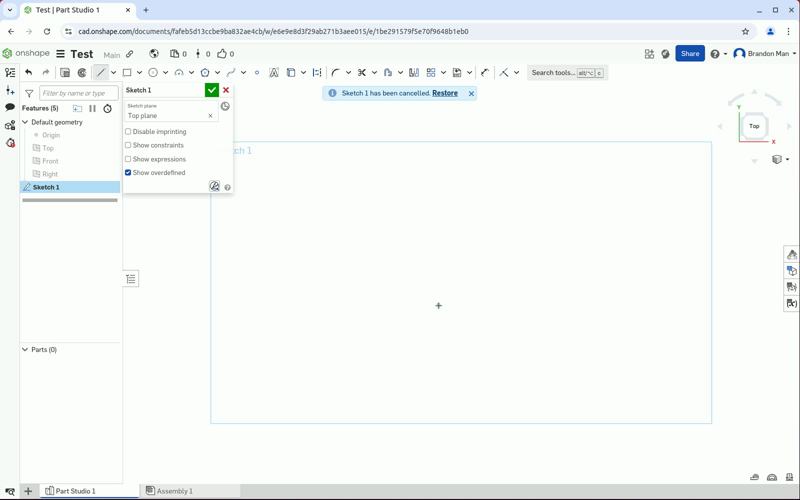
key_down(shift)
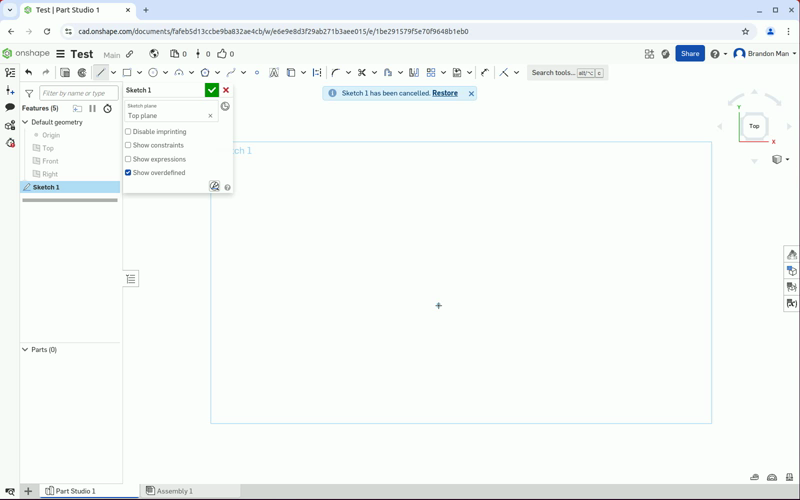
mouse_move(468, 305)
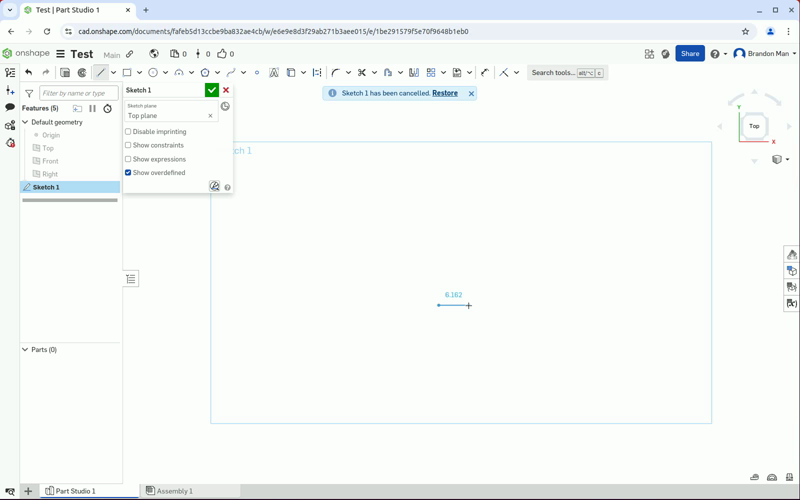
mouse_move(483, 305)
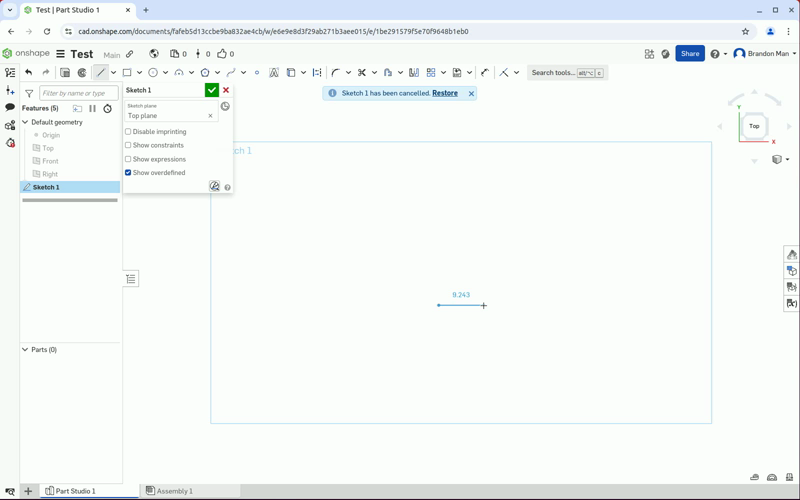
click(483, 305)
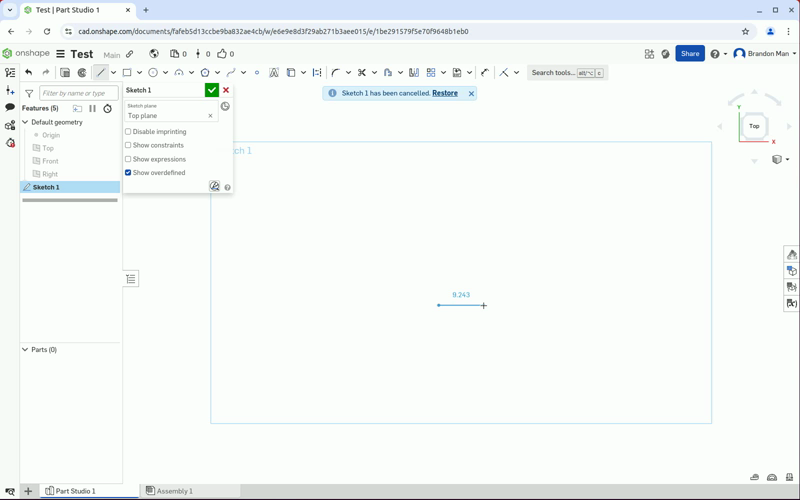
key_up(shift)
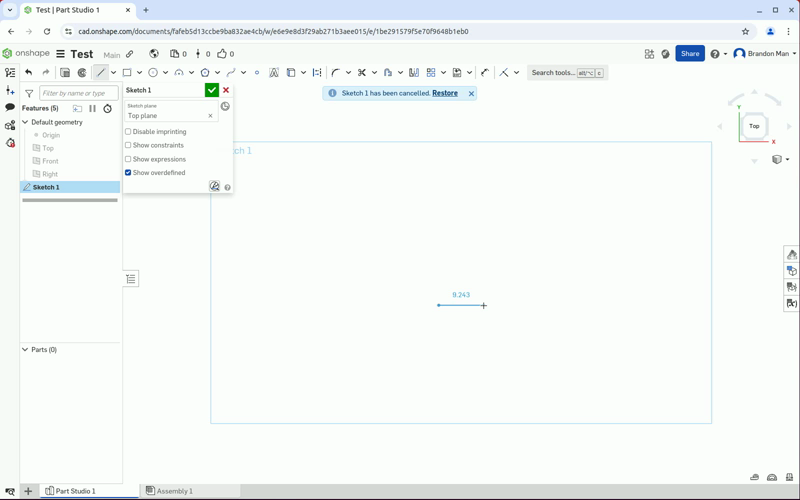
key_down(shift)
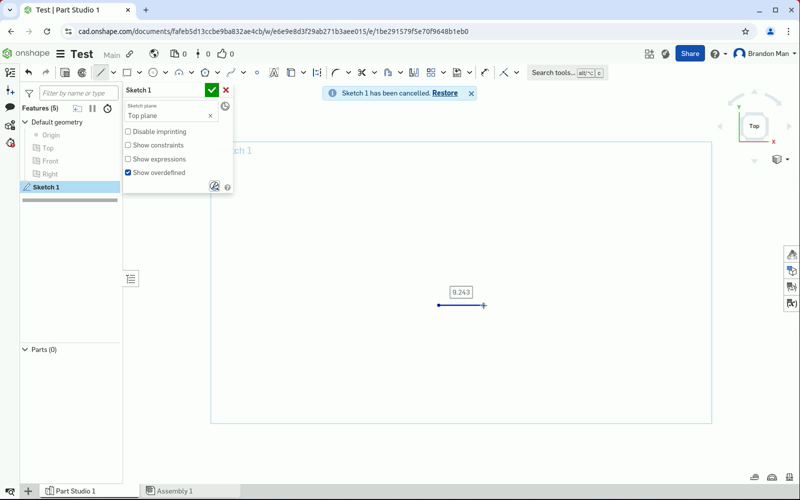
mouse_move(513, 305)
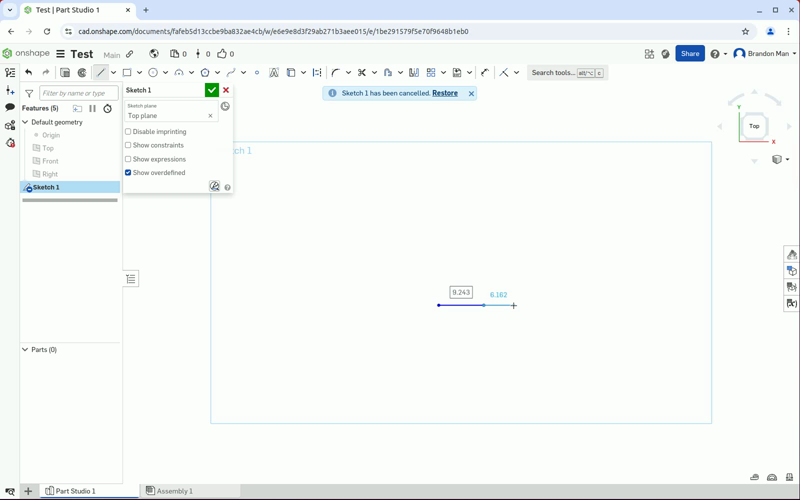
mouse_move(483, 259)
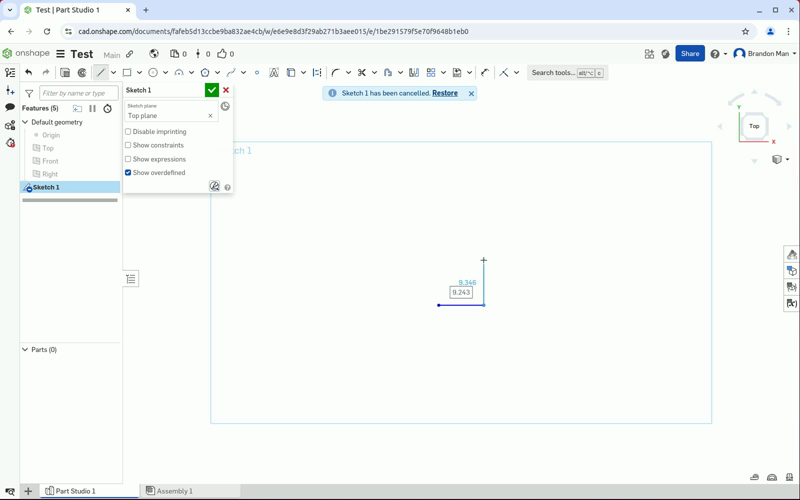
click(483, 259)
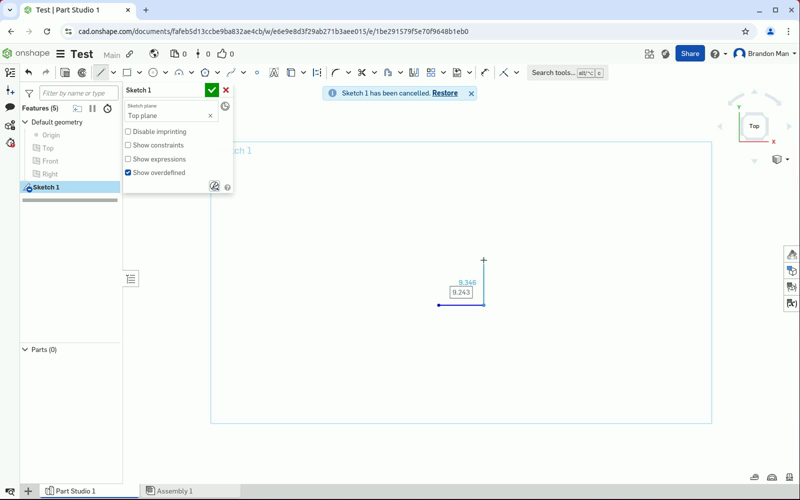
key_up(shift)
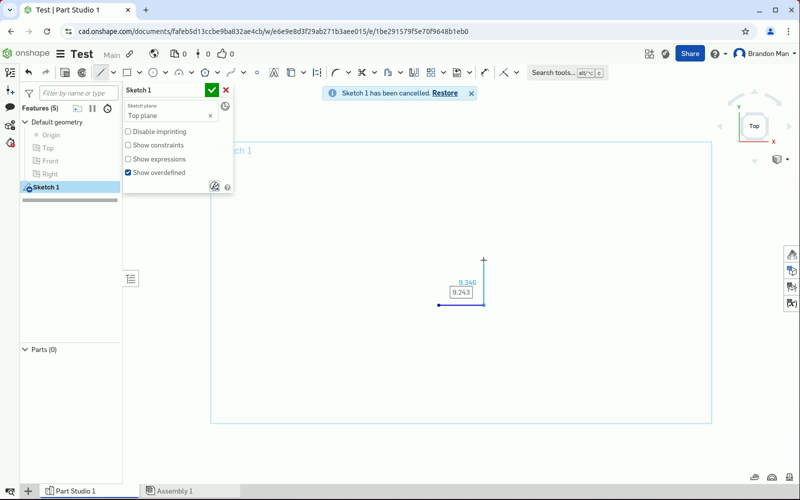
key_down(shift)
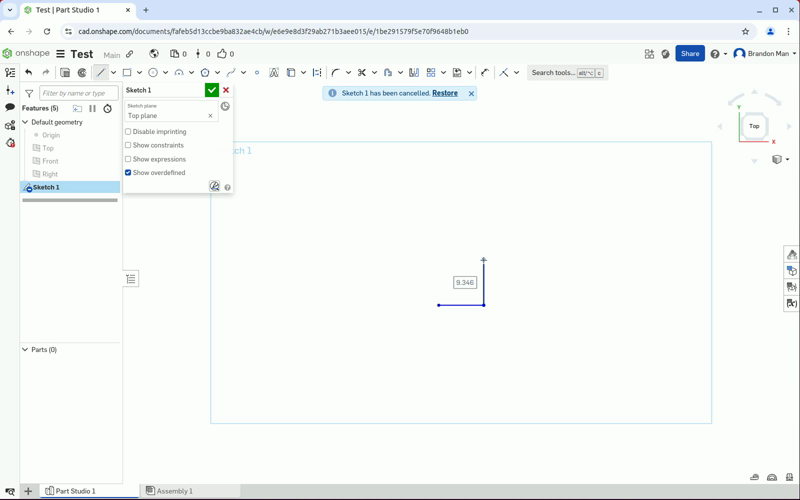
mouse_move(513, 259)
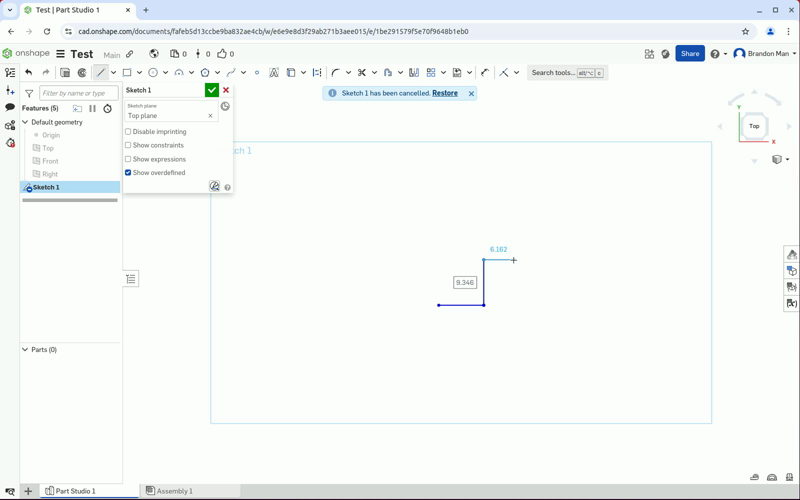
mouse_move(438, 259)
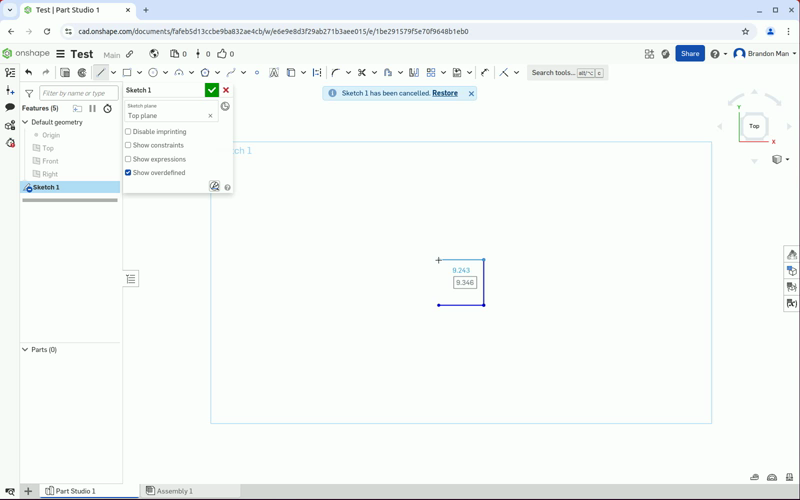
click(438, 259)
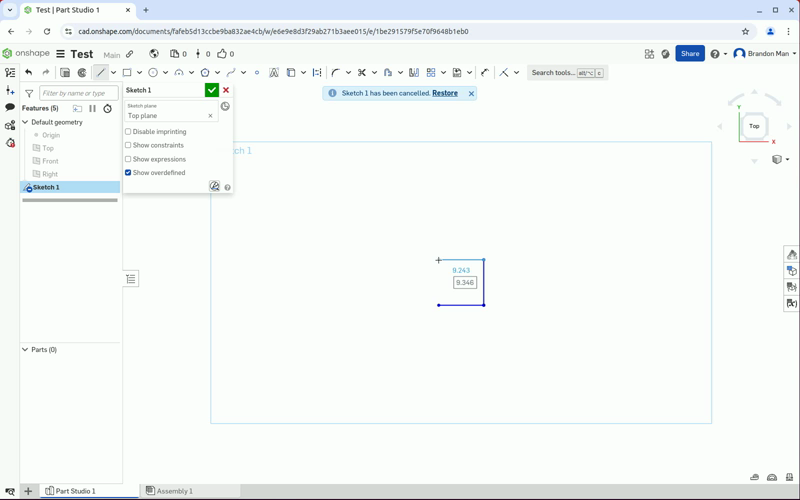
key_up(shift)
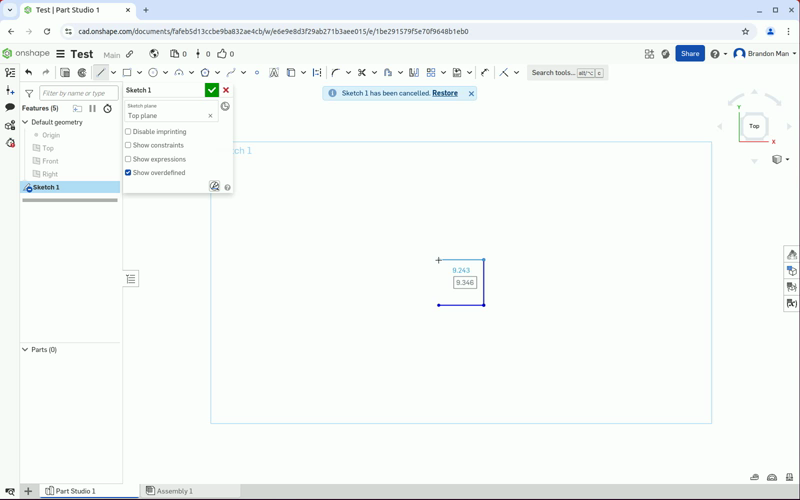
mouse_move(468, 259)
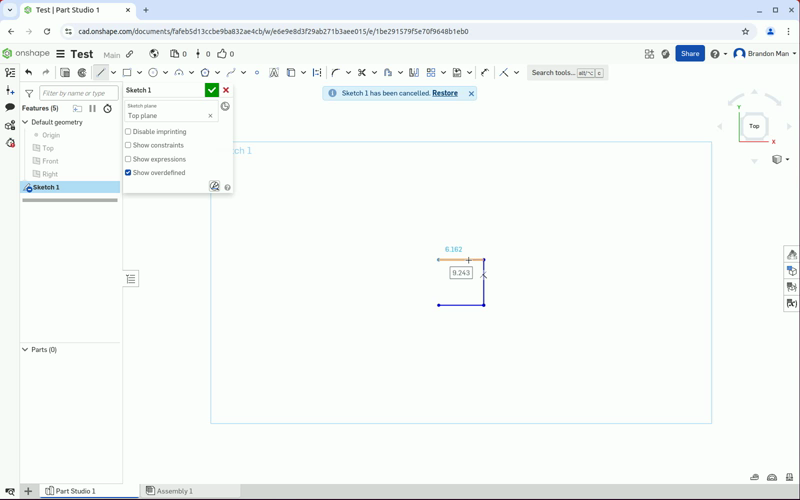
key_down(shift)
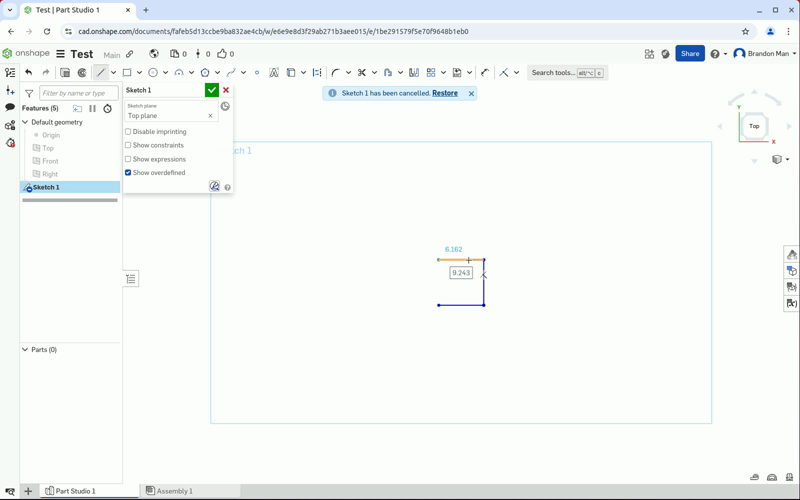
mouse_move(438, 305)
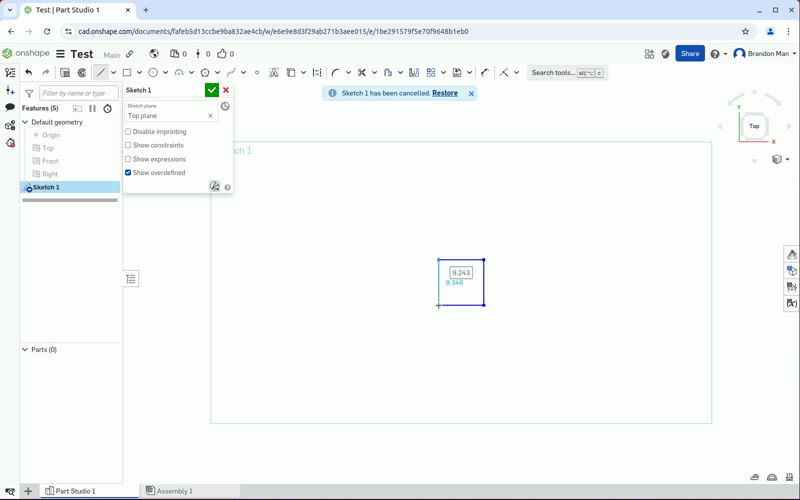
key_up(shift)
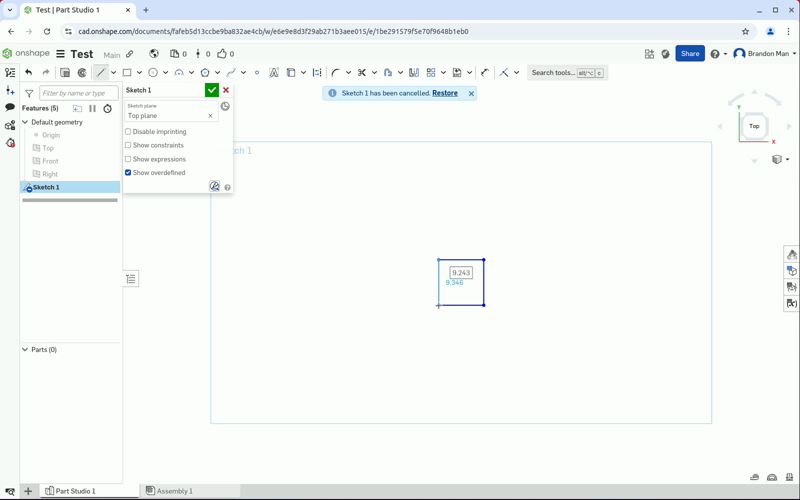
click(438, 305)
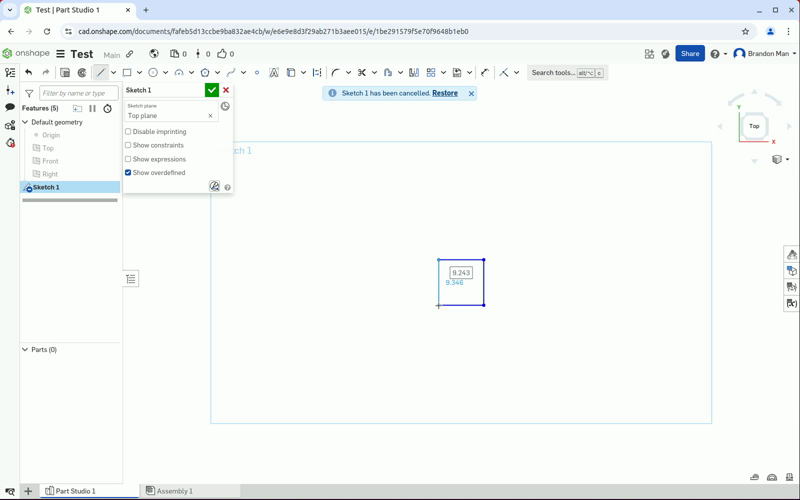
key(esc)
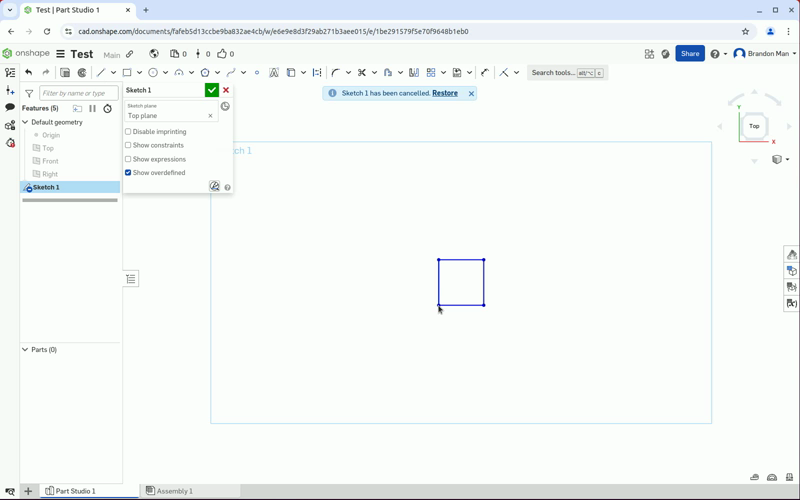
key(c)
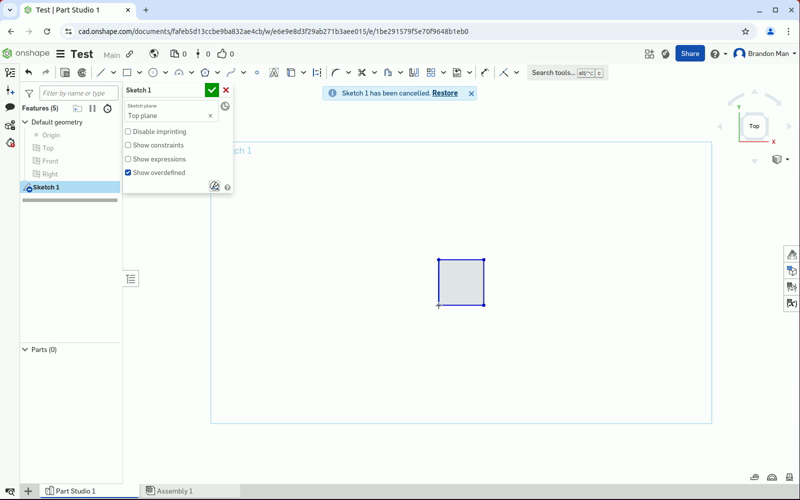
key_down(shift)
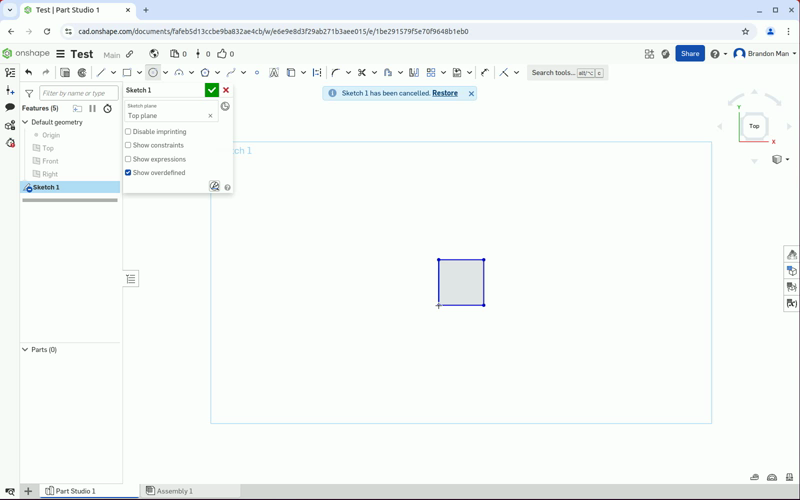
mouse_move(461, 282)
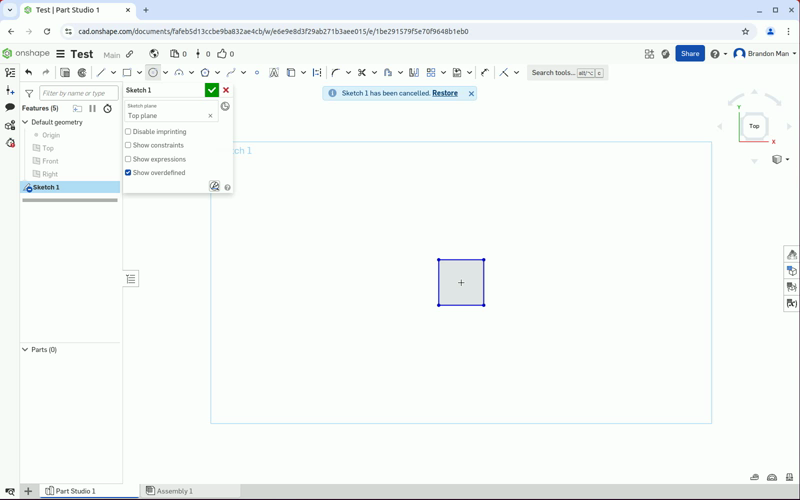
click(461, 282)
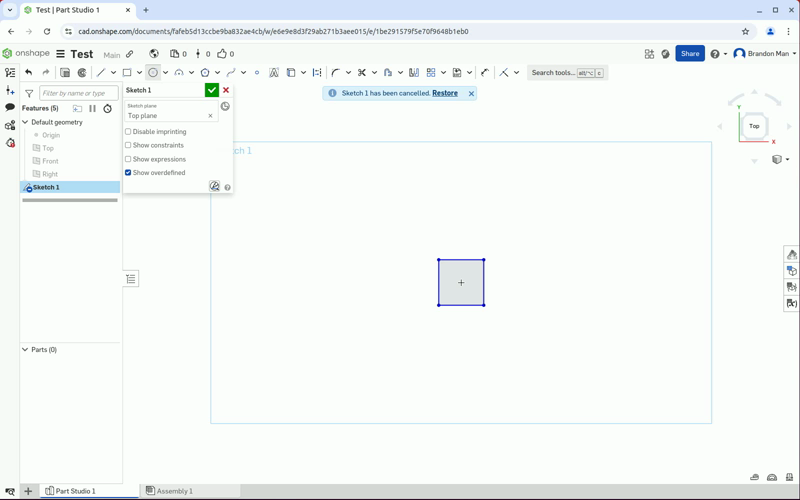
key_up(shift)
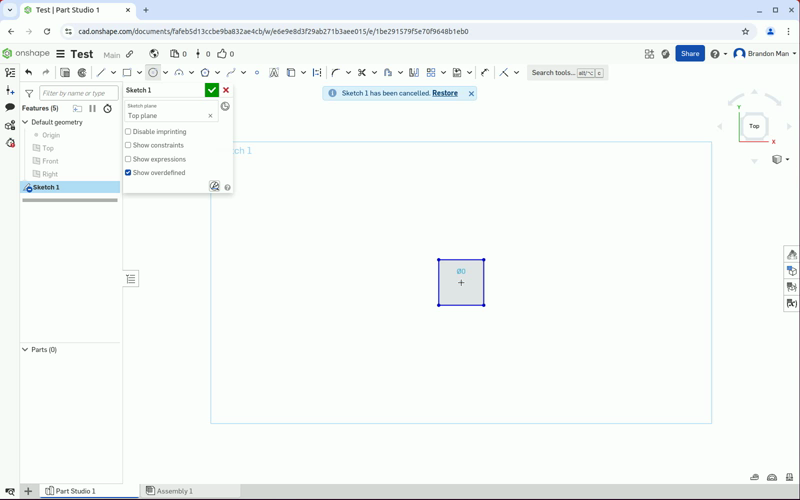
mouse_move(480, 282)
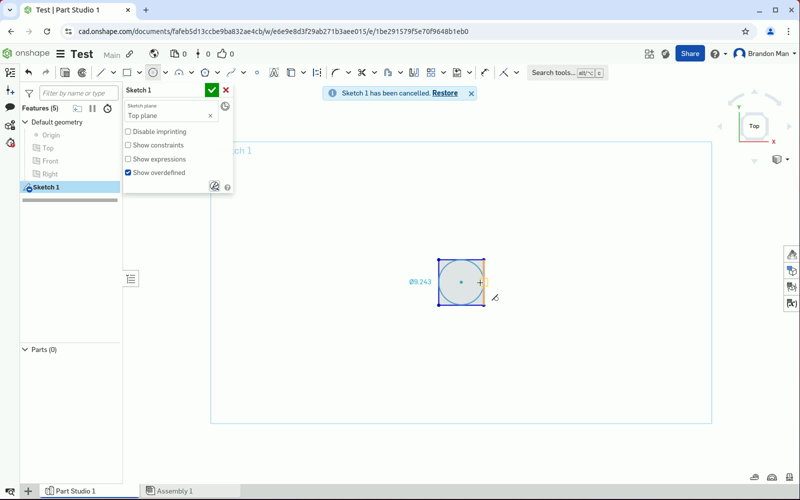
click(480, 282)
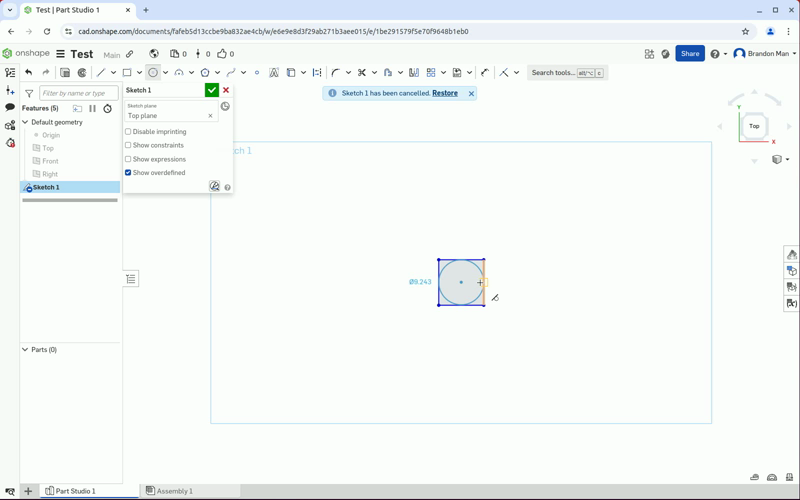
key(esc)
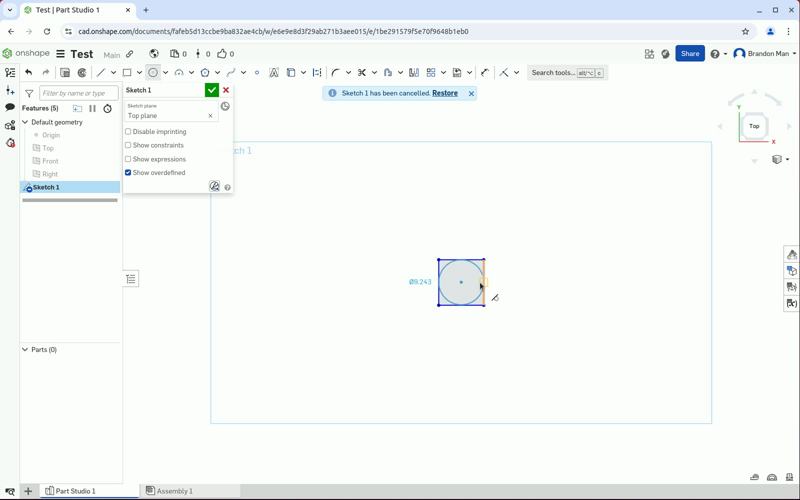
mouse_move(441, 301)
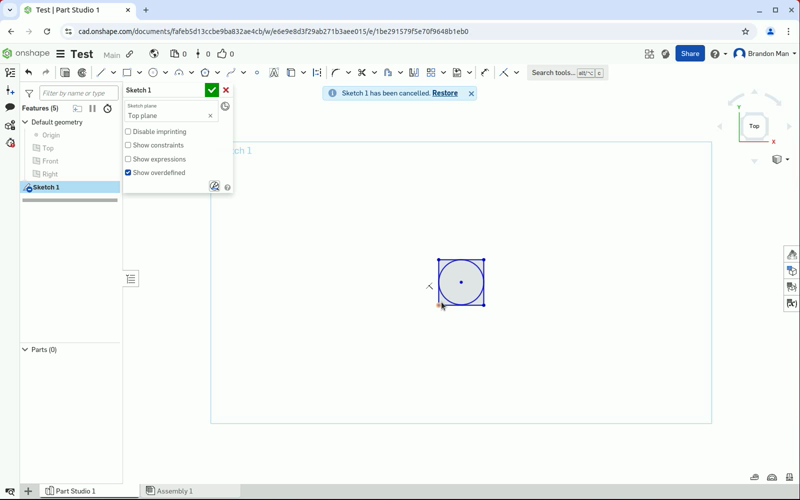
scroll(6)
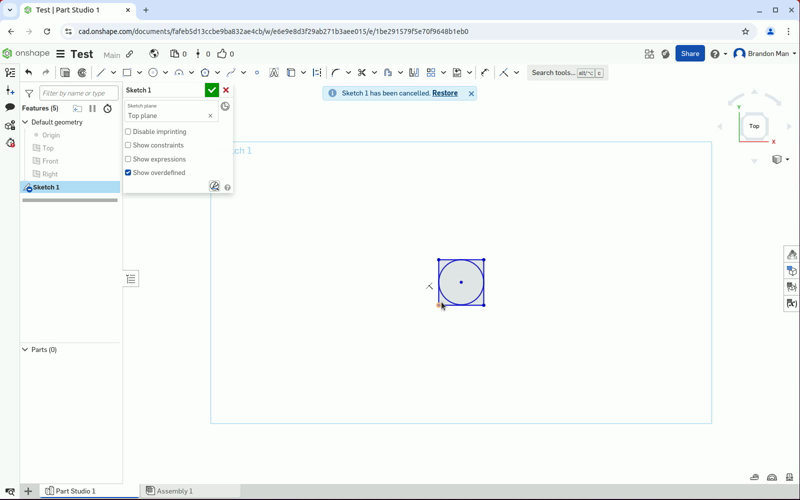
scroll(6)
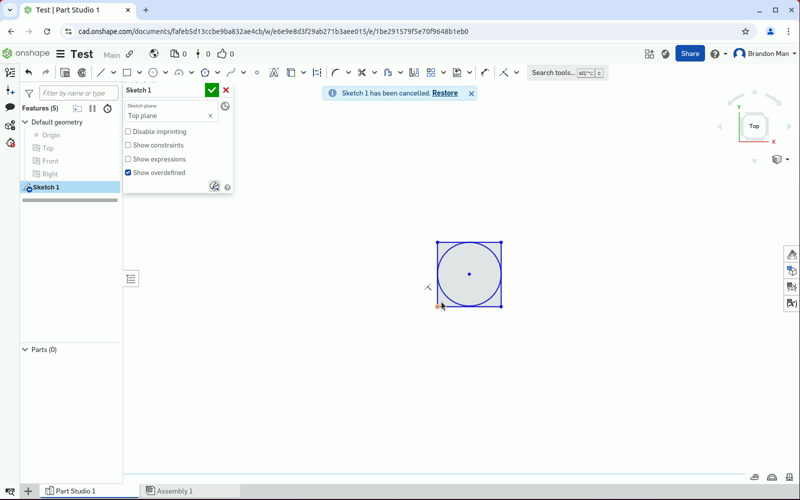
scroll(6)
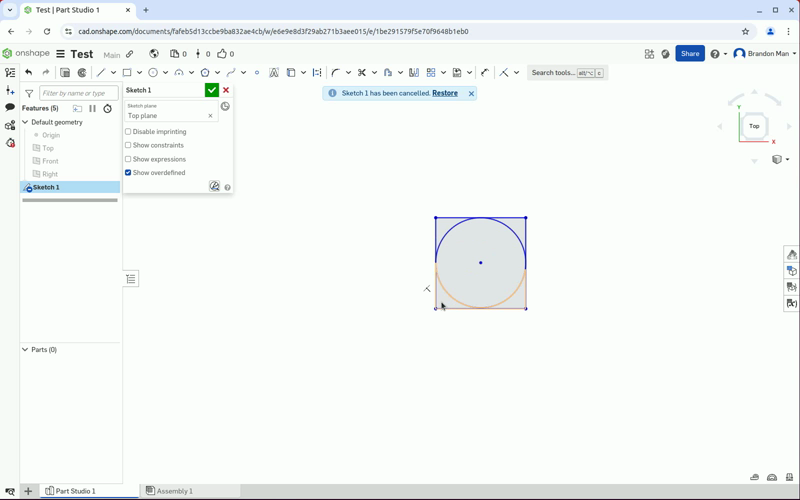
scroll(6)
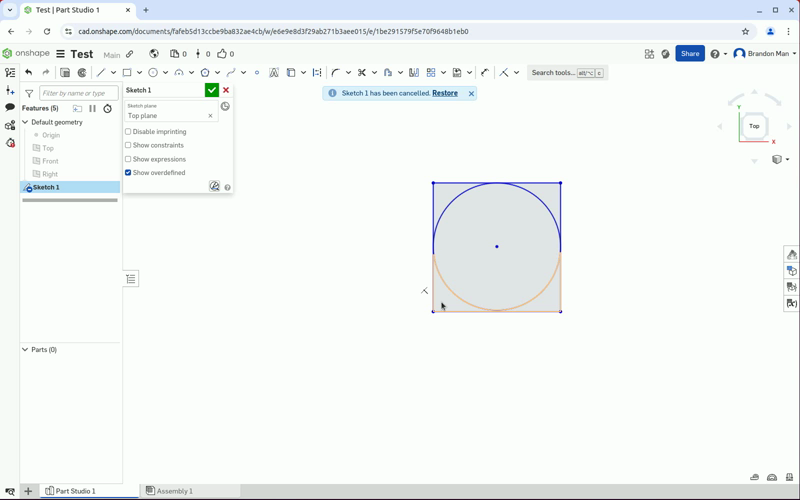
scroll(6)
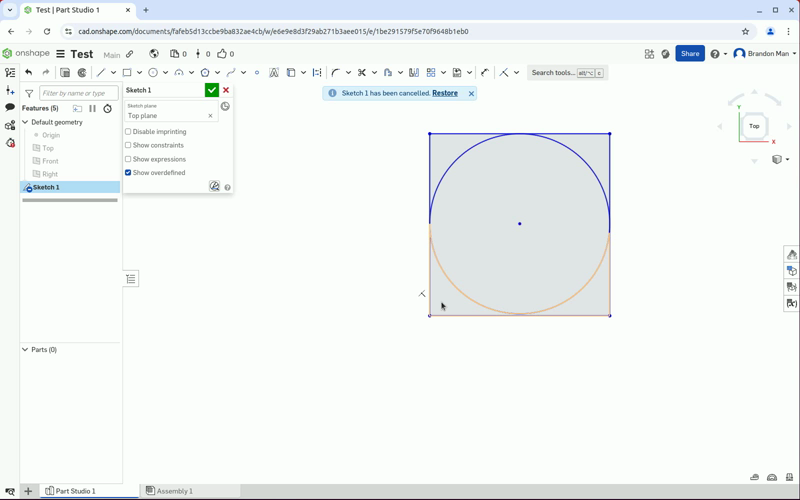
scroll(6)
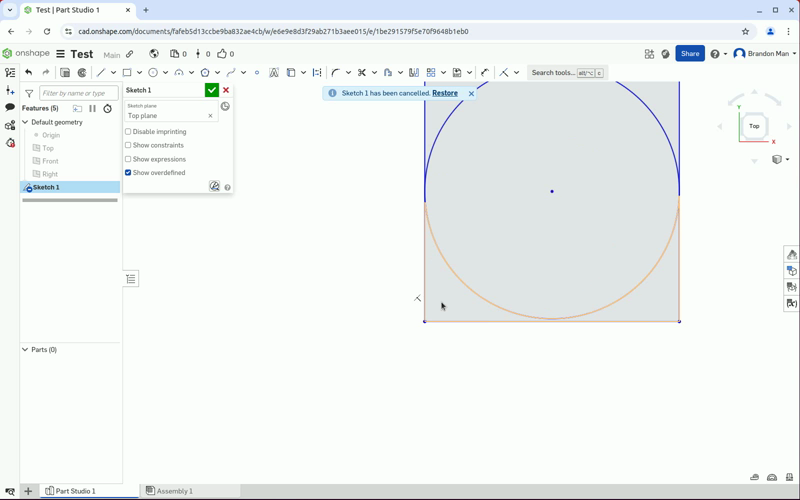
scroll(6)
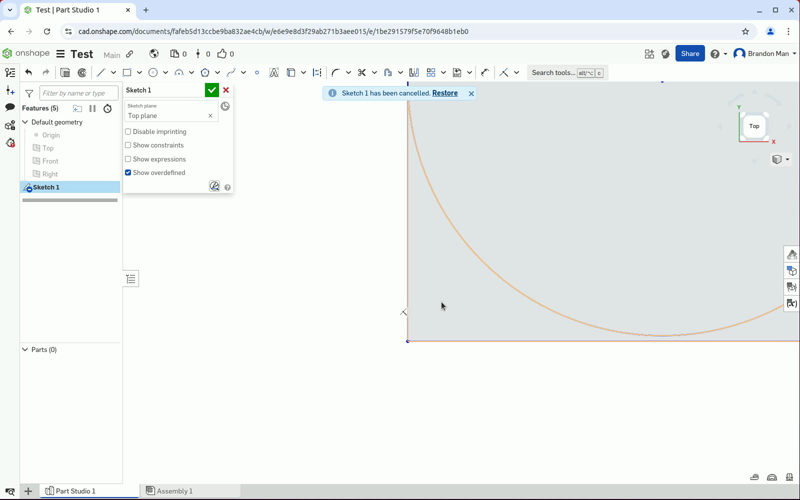
click(441, 301)
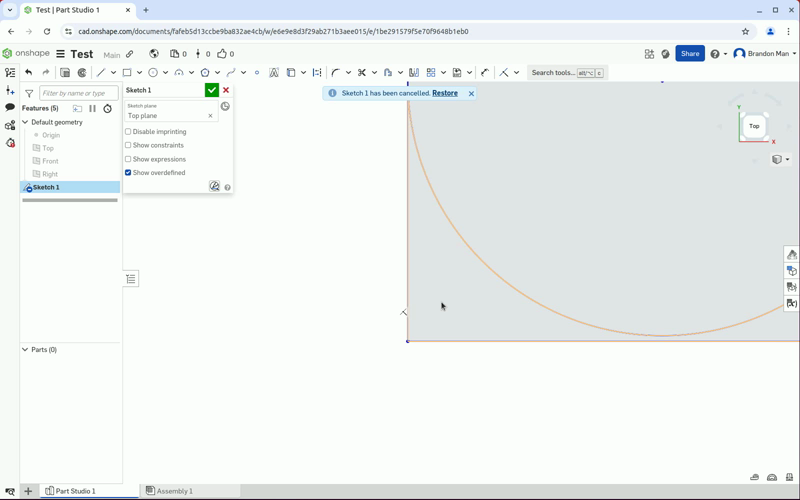
scroll(-6)
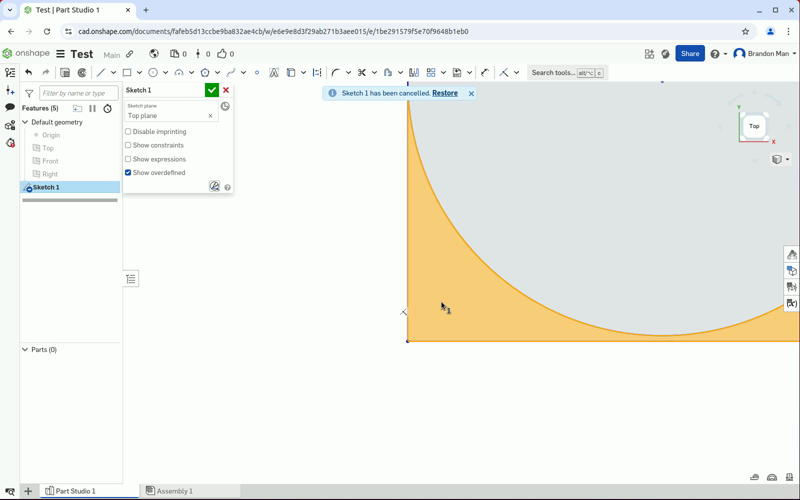
scroll(-6)
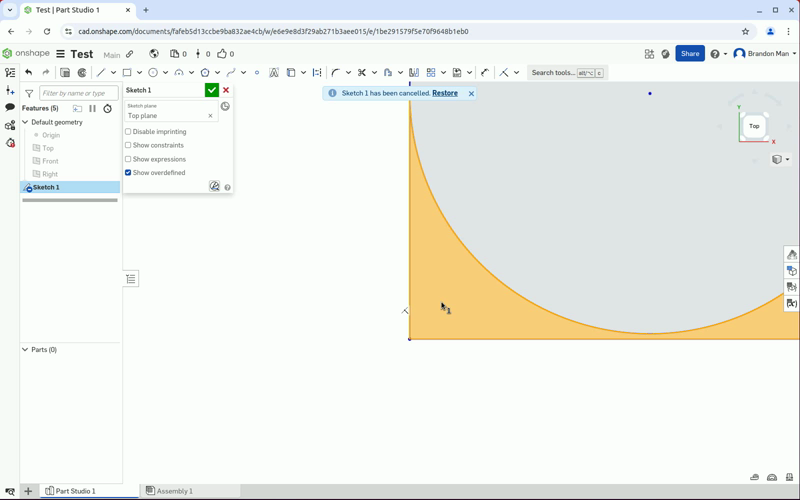
scroll(-6)
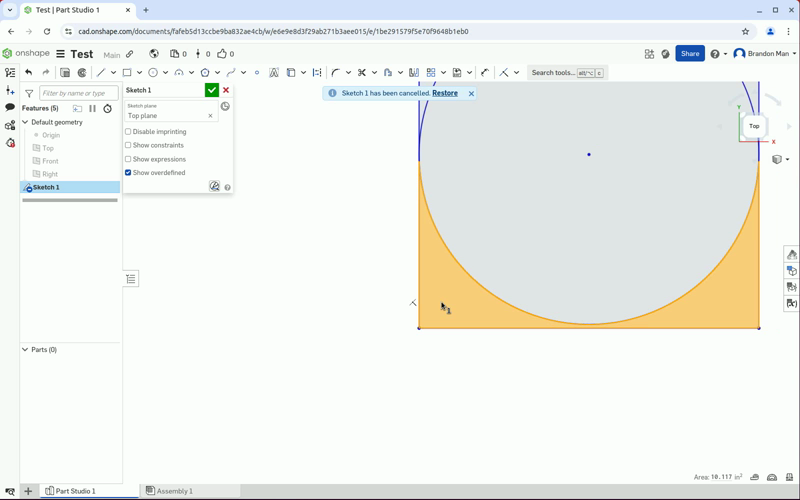
scroll(-6)
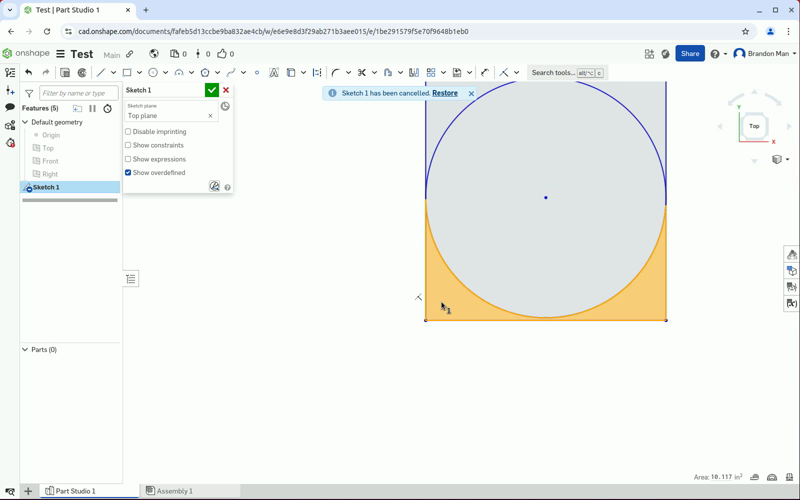
scroll(-6)
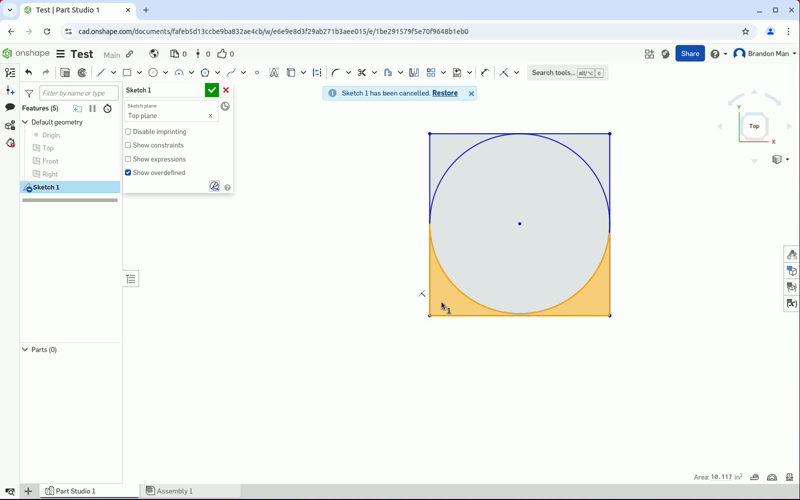
scroll(-6)
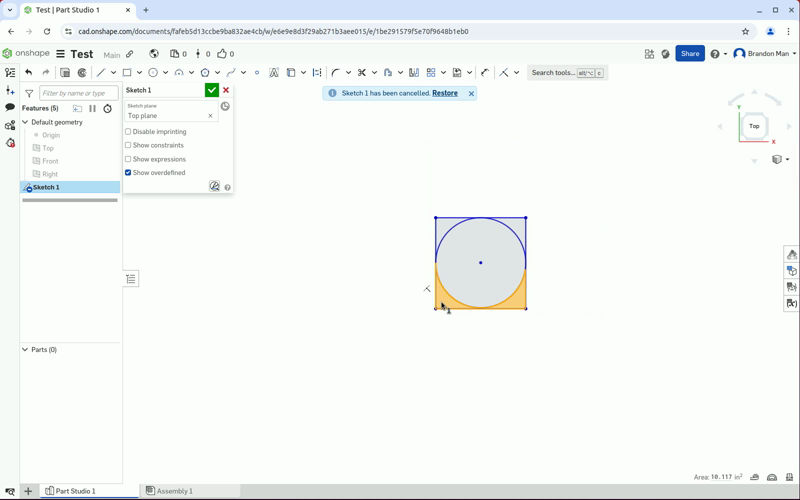
scroll(-6)
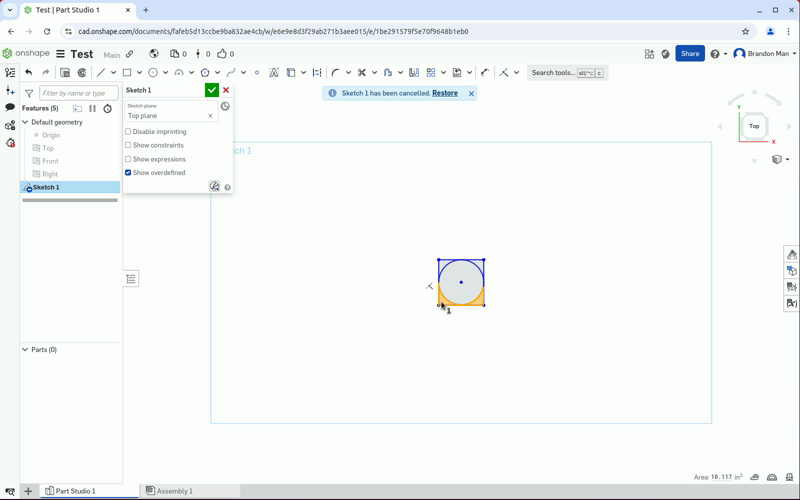
mouse_move(73, 352)
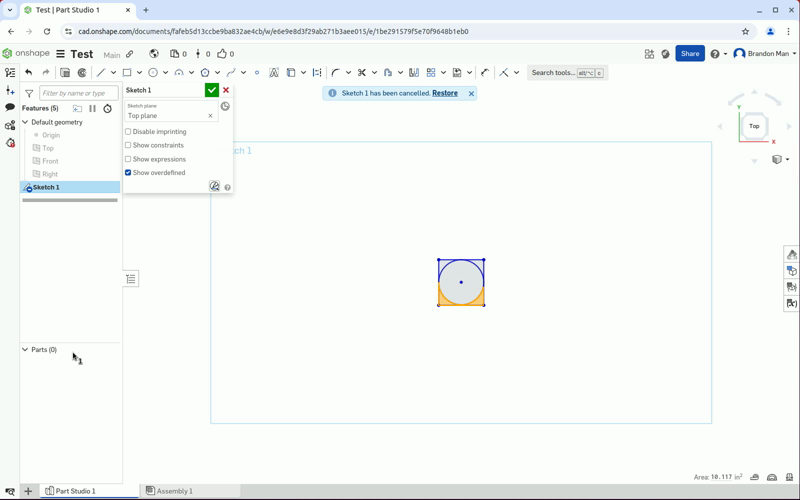
key(shift+y)
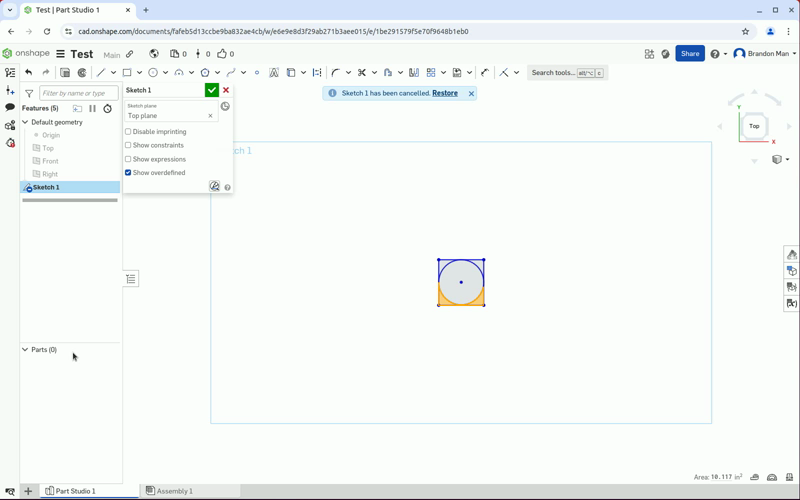
key(shift+e)
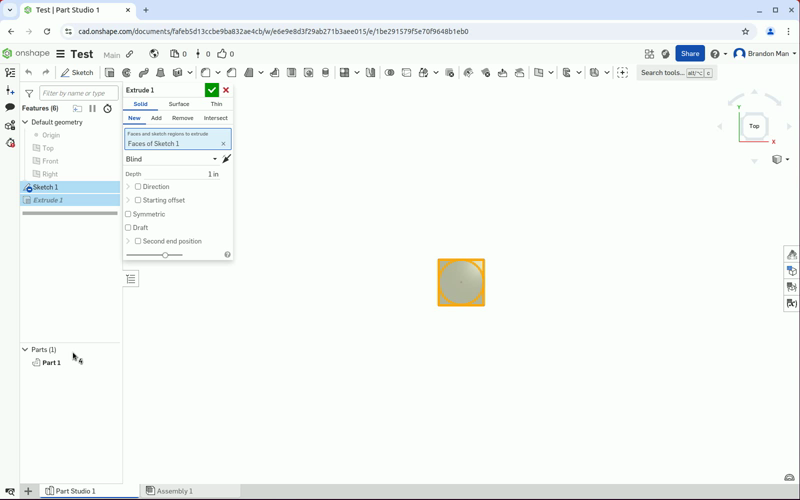
mouse_move(143, 106)
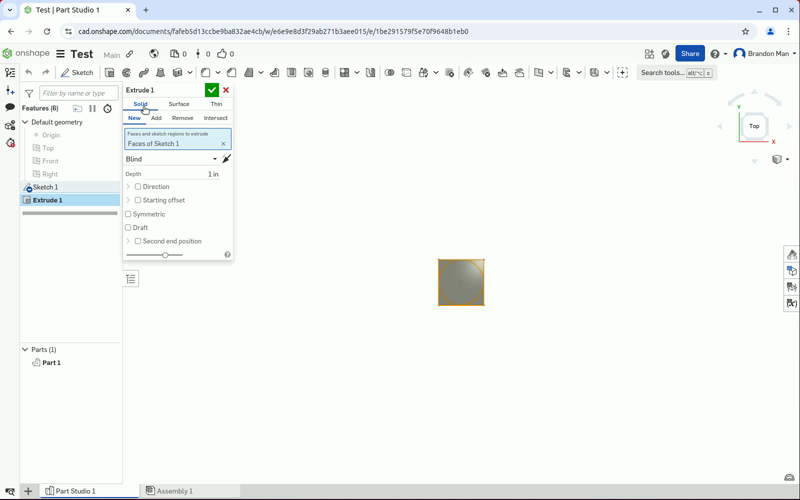
click(143, 106)
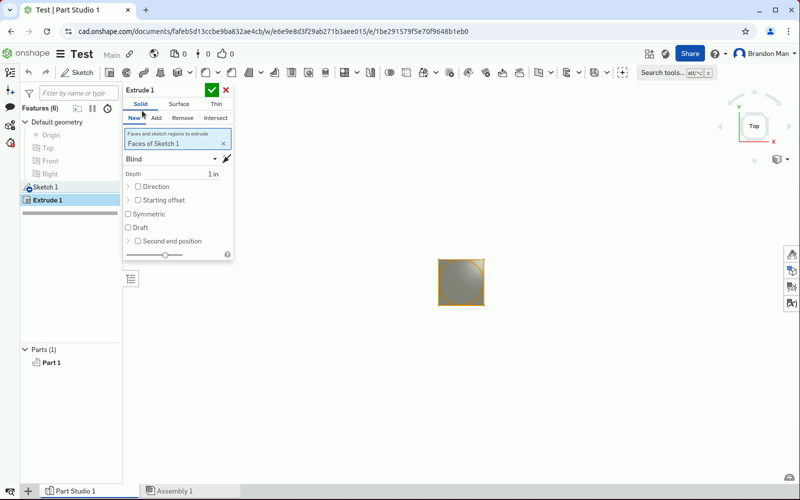
mouse_move(137, 120)
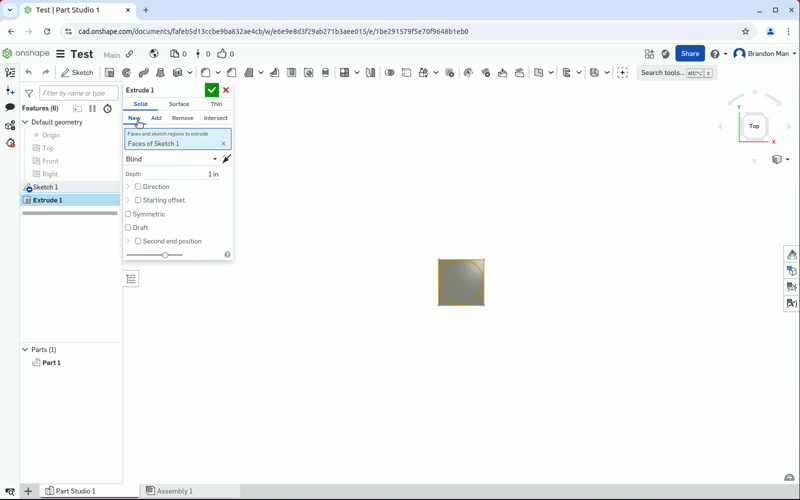
click(137, 120)
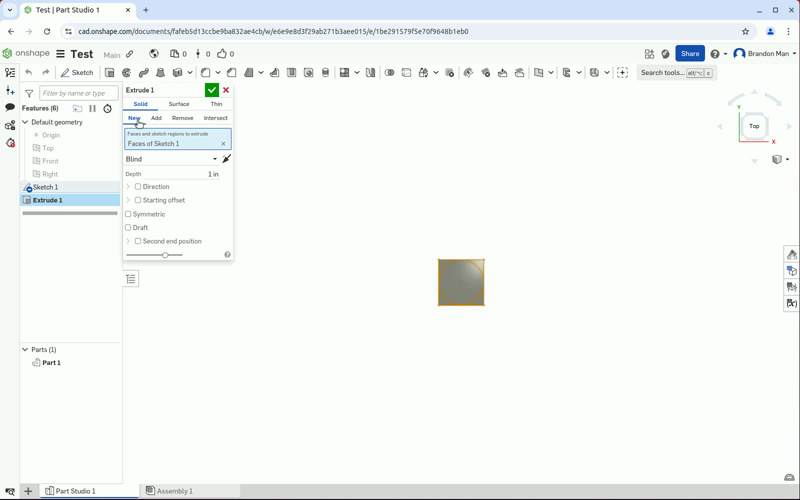
key(tab, 4)
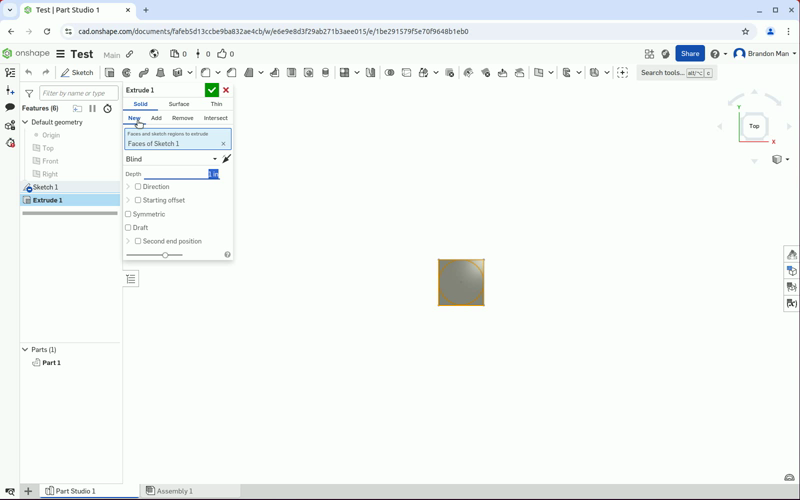
text(7.703)
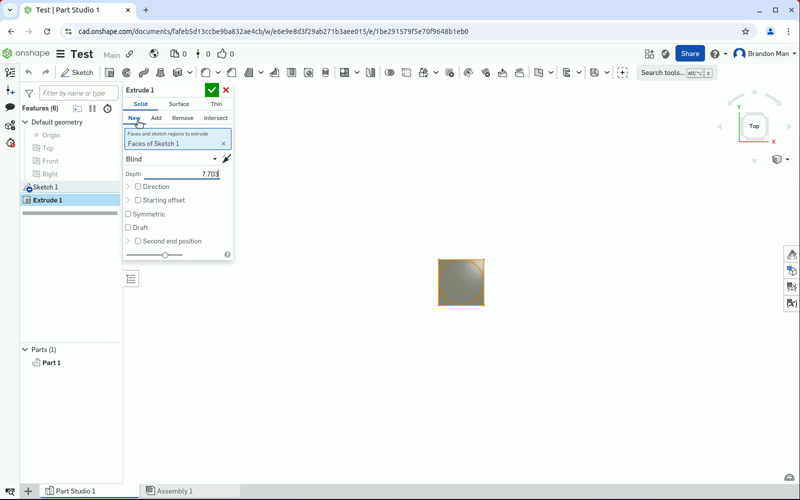
key(enter)
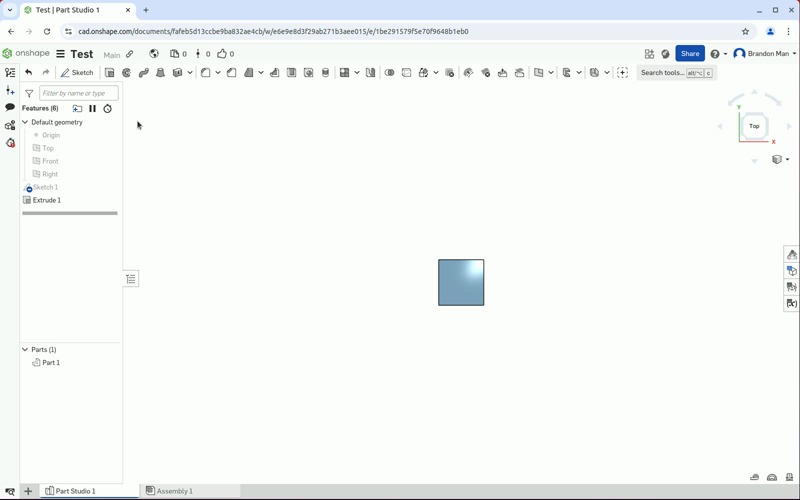
key(shift+h)
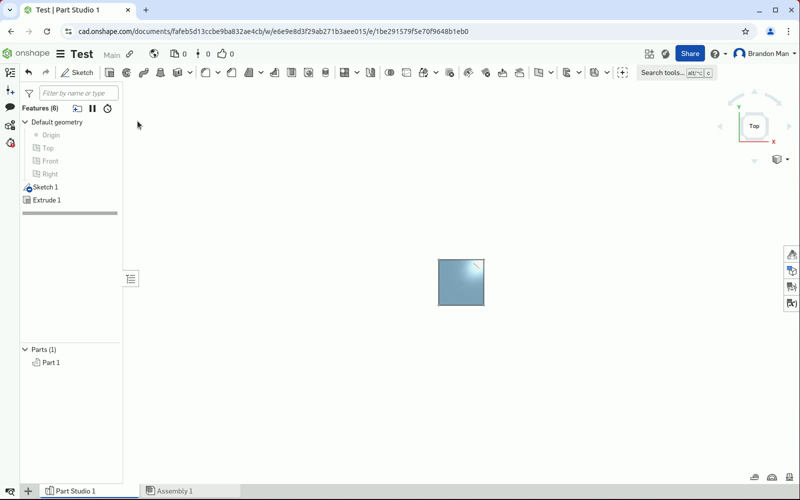
key(shift+h)
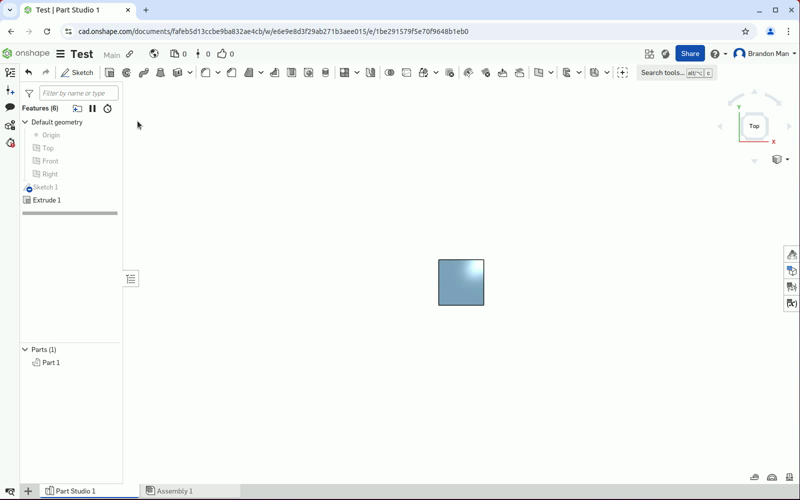
mouse_move(73, 189)
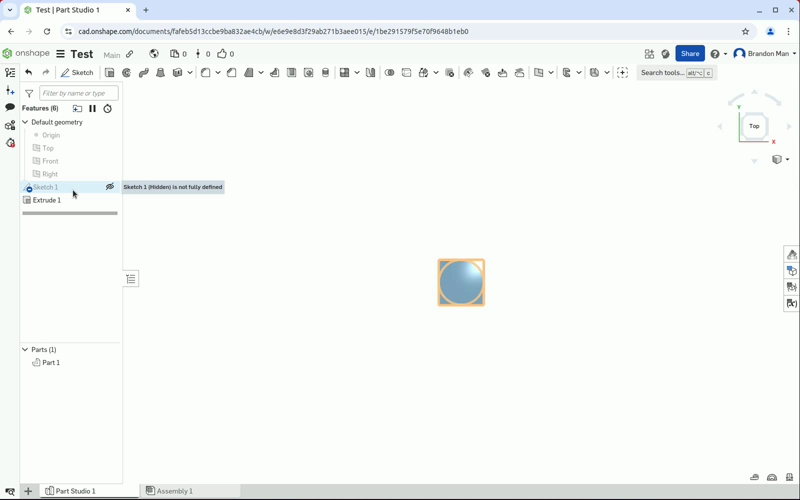
click(73, 189)
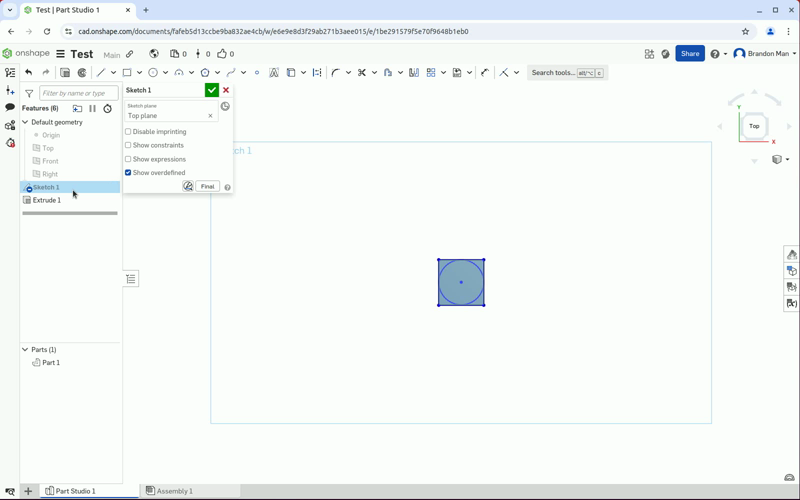
mouse_move(229, 92)
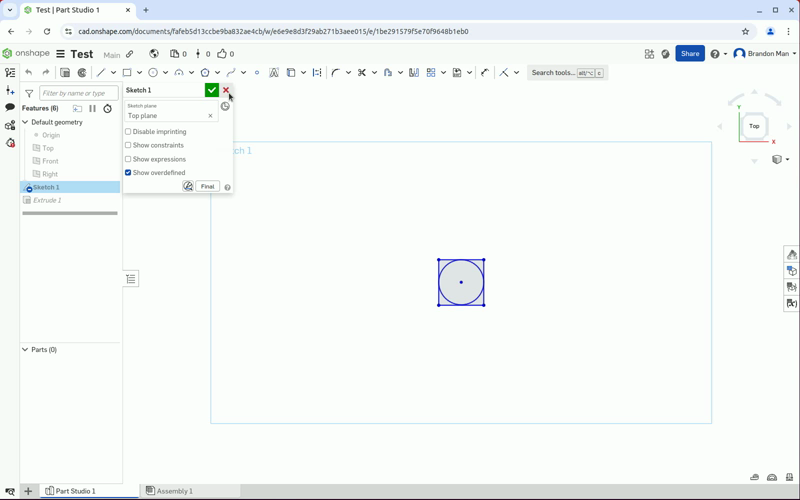
click(229, 92)
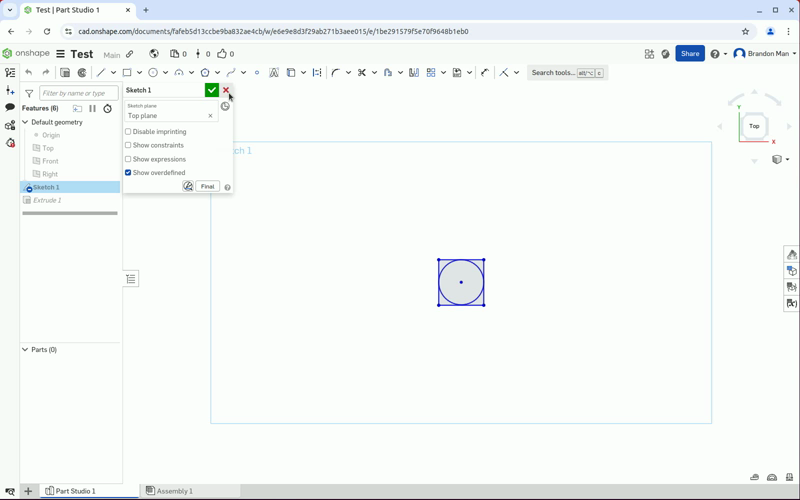
key(shift+s)
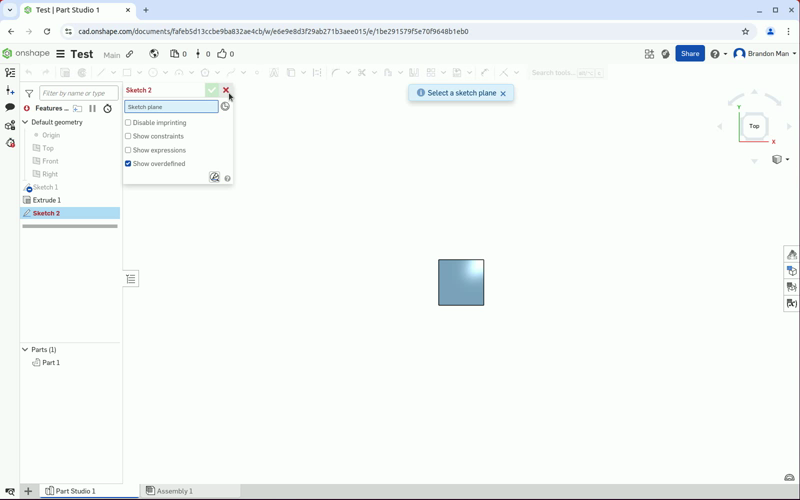
mouse_move(73, 150)
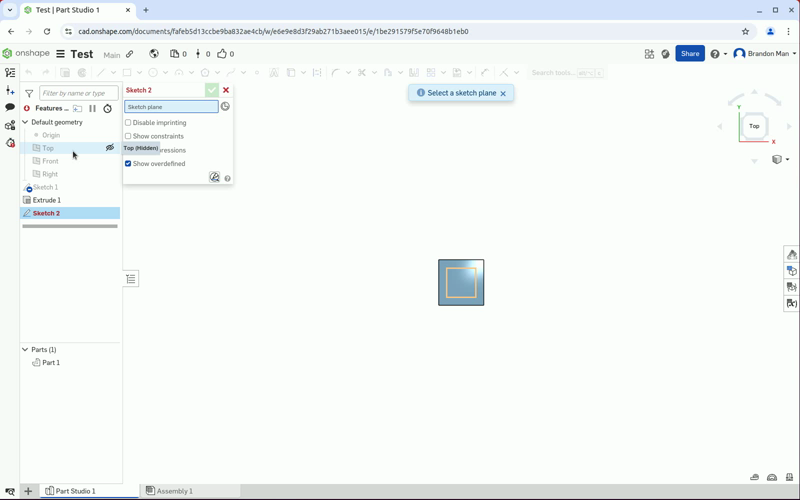
click(73, 150)
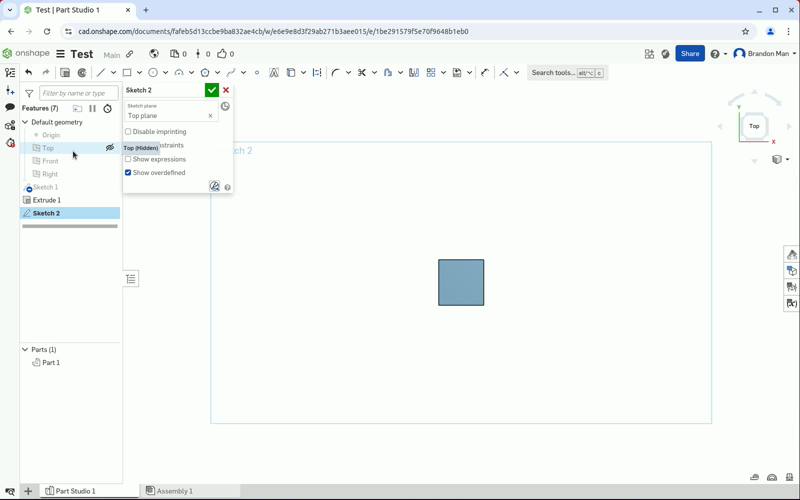
mouse_move(73, 352)
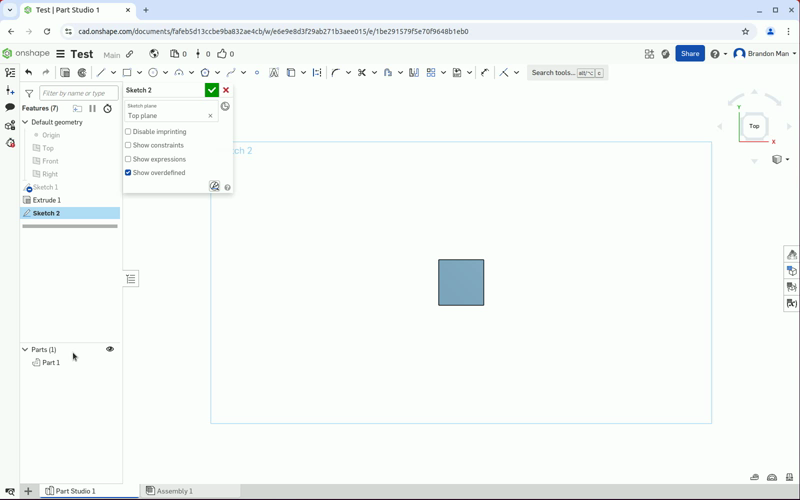
key(y)
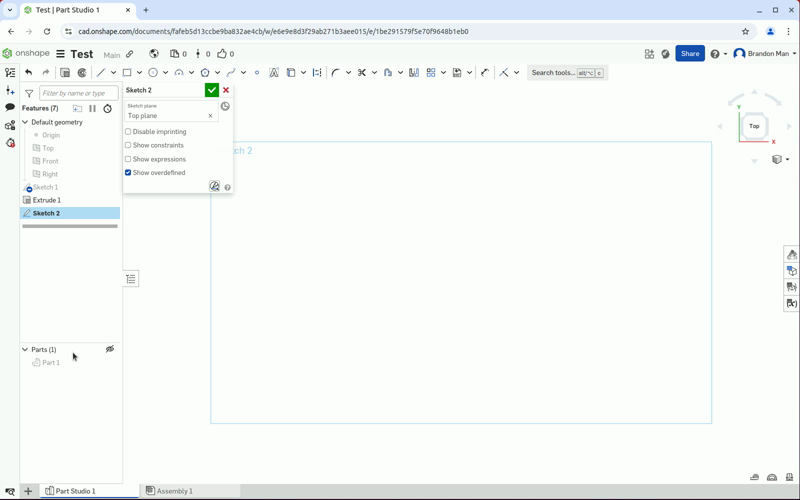
key(c)
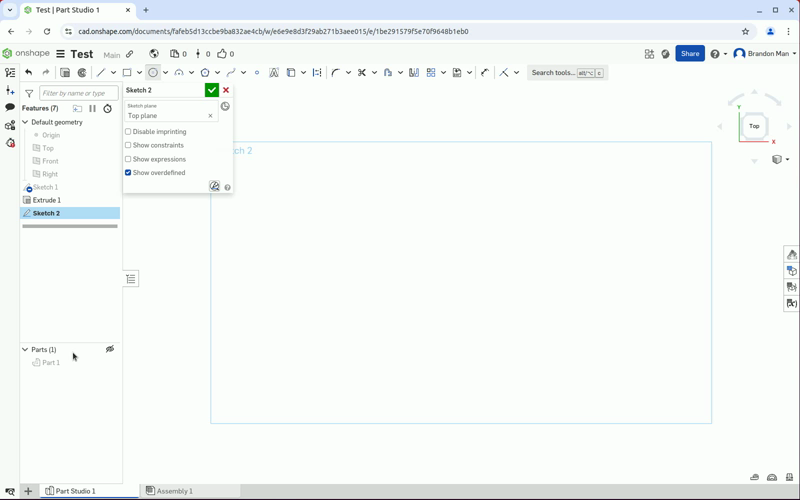
key_down(shift)
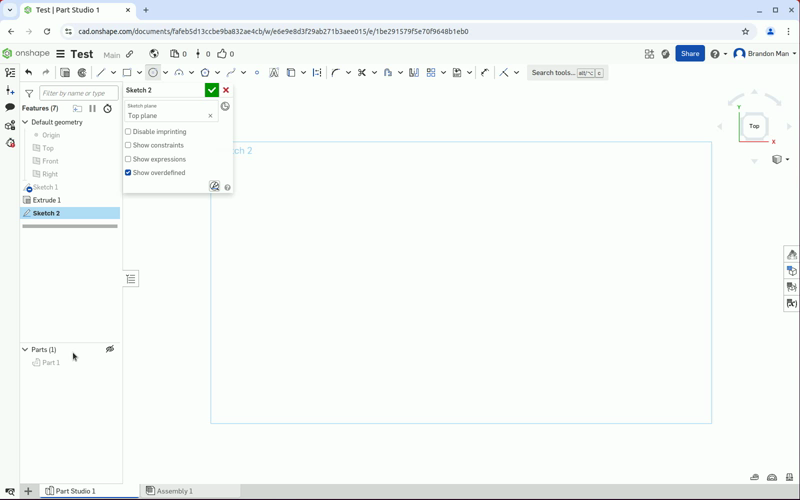
mouse_move(461, 282)
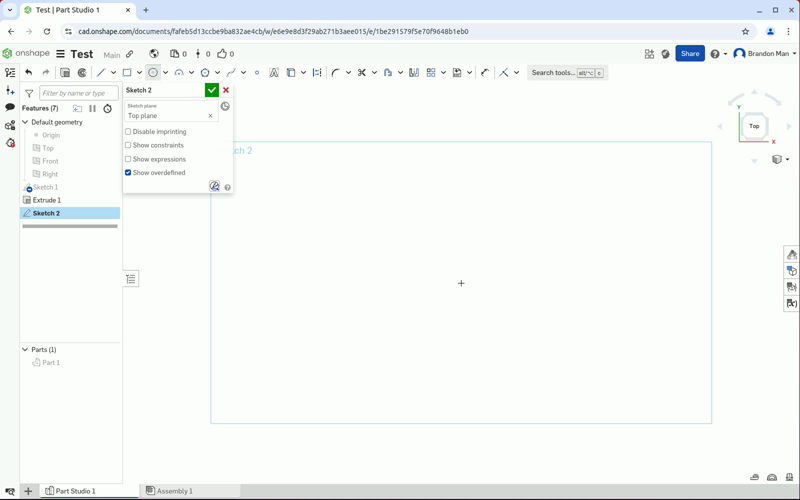
click(461, 282)
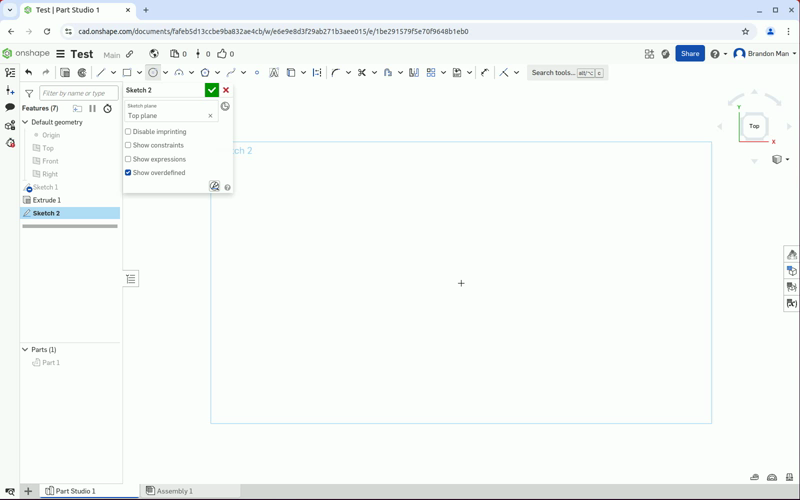
key_up(shift)
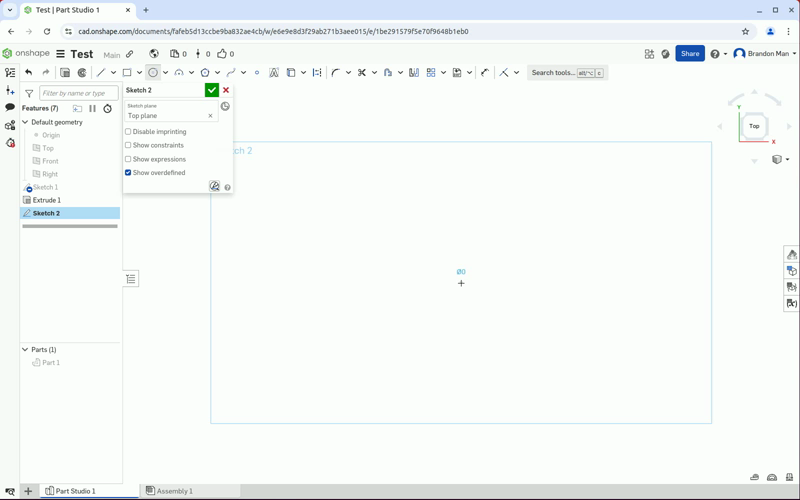
mouse_move(480, 282)
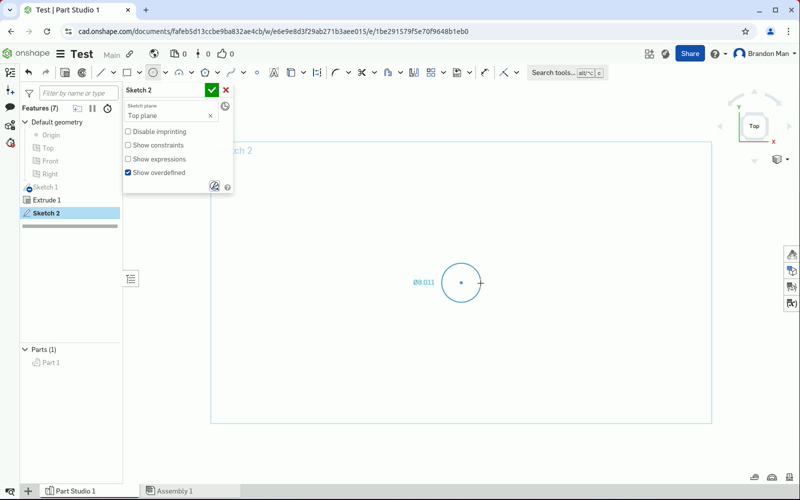
click(480, 282)
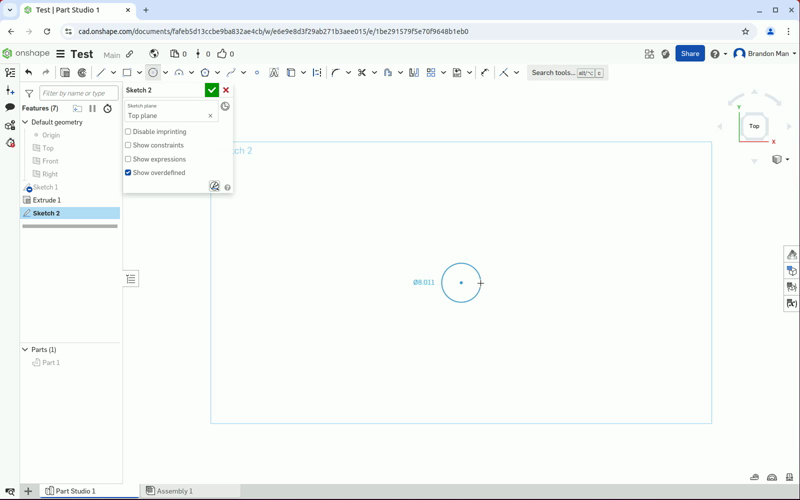
key(esc)
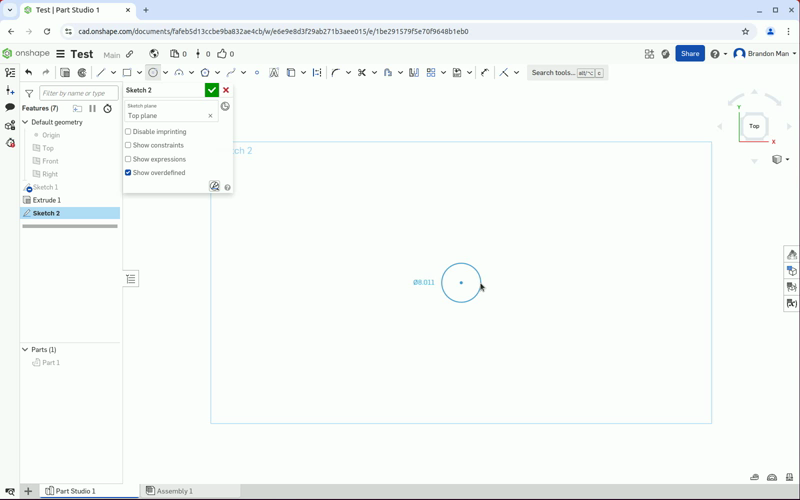
mouse_move(475, 278)
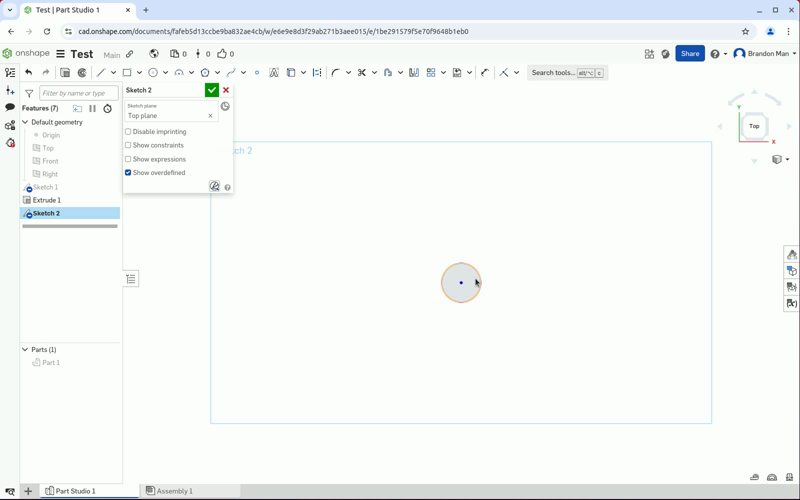
scroll(6)
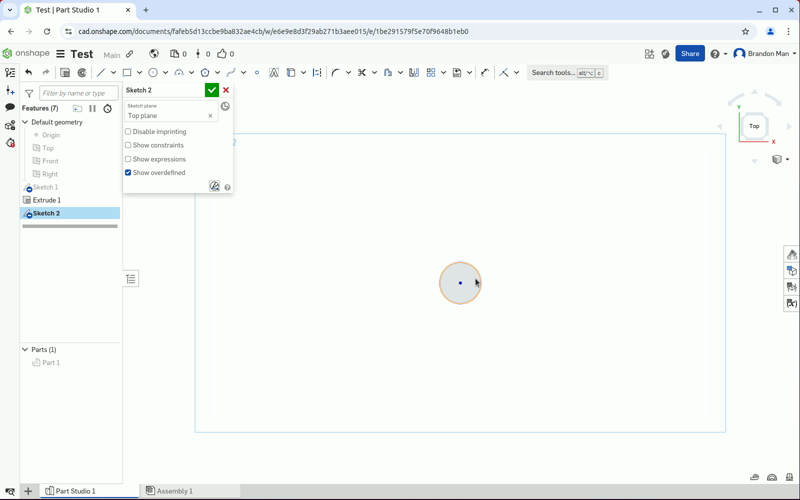
scroll(6)
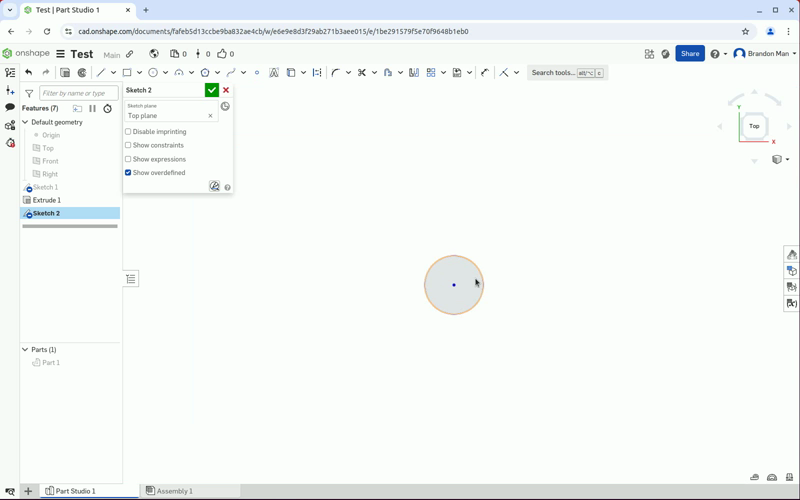
scroll(6)
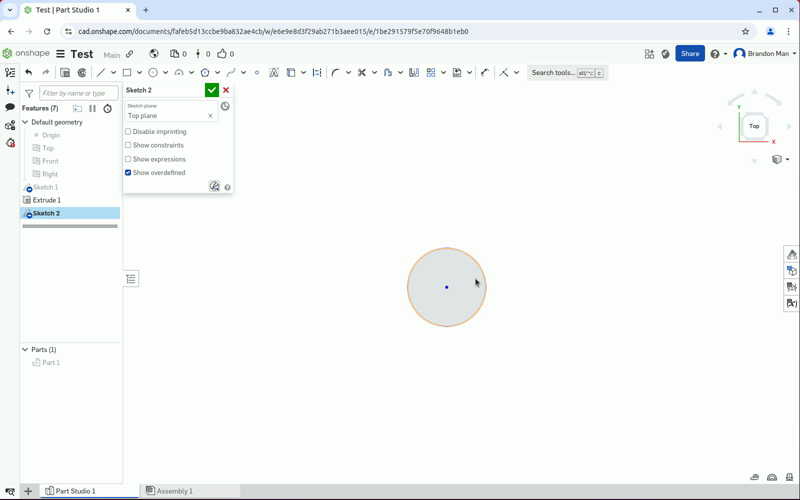
scroll(6)
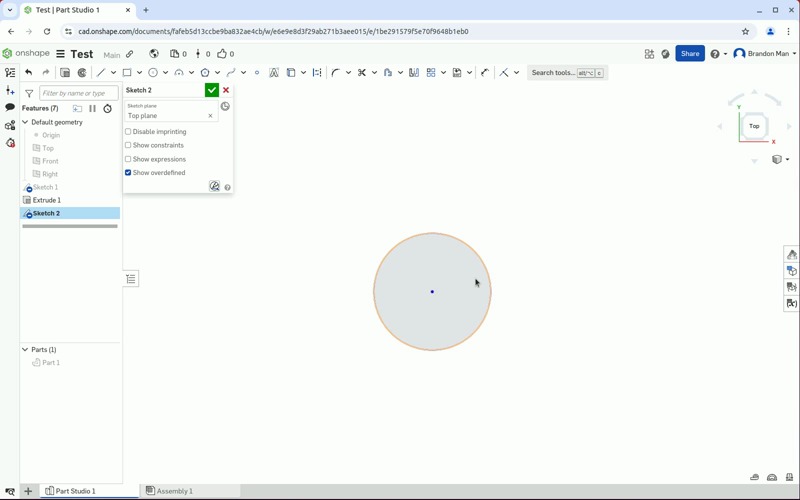
scroll(6)
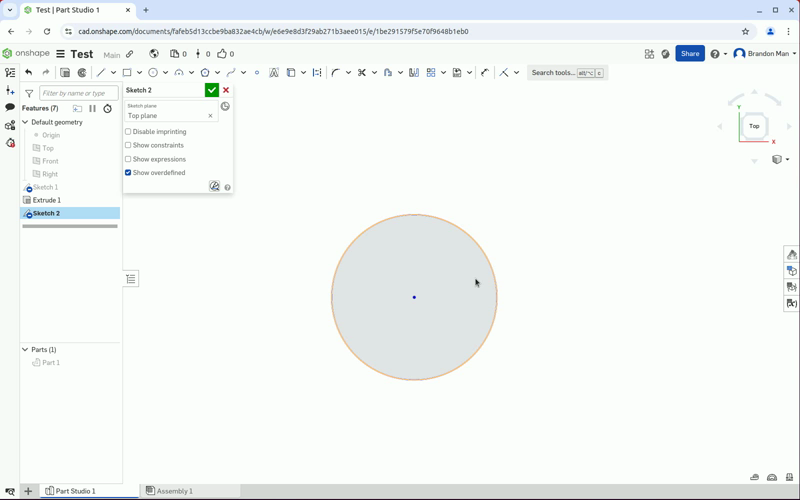
scroll(6)
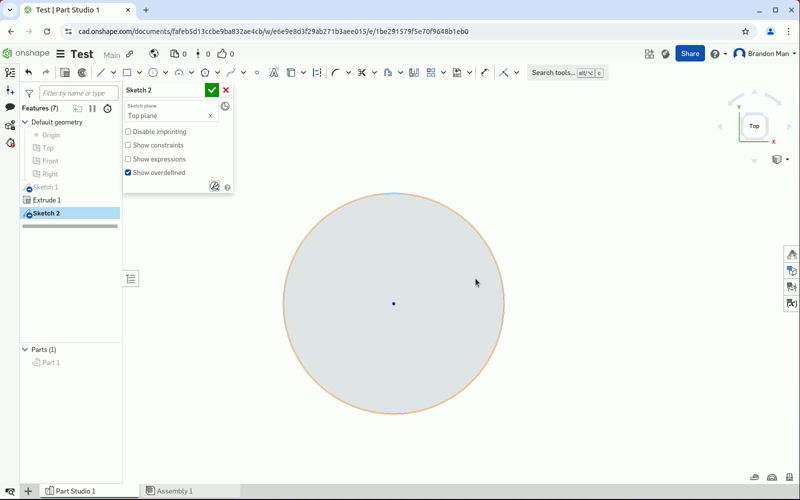
scroll(6)
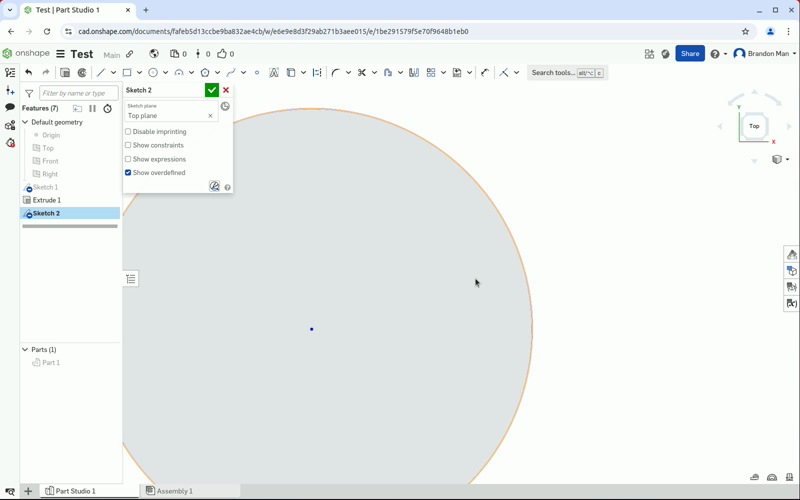
click(475, 278)
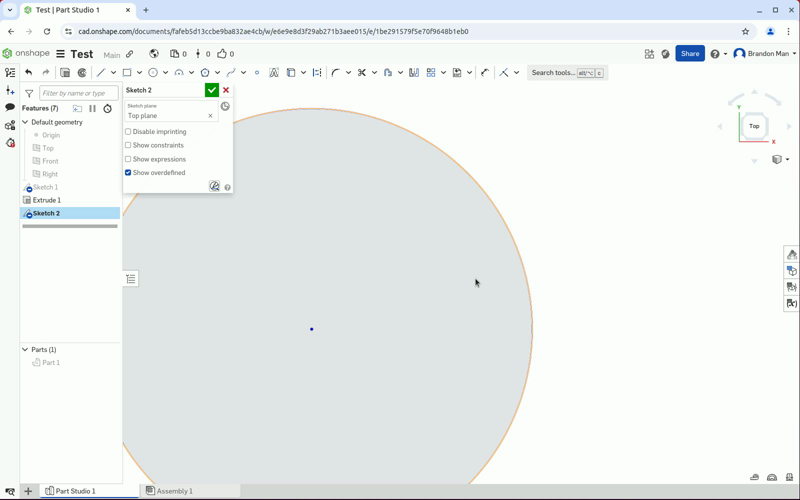
scroll(-6)
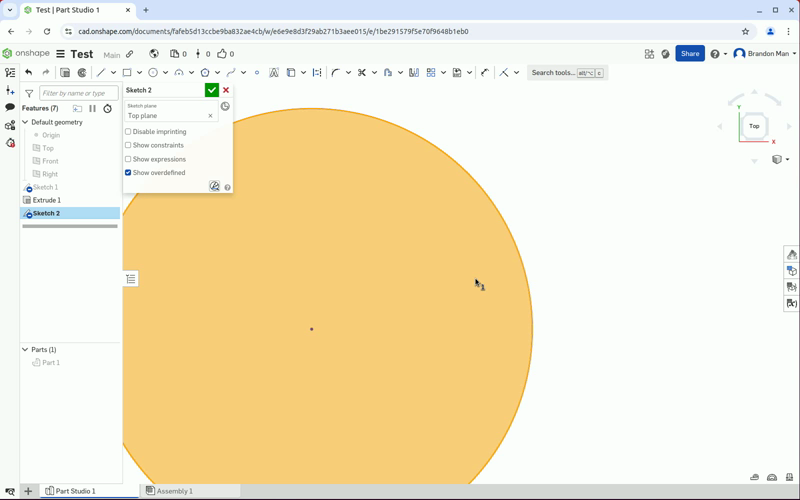
scroll(-6)
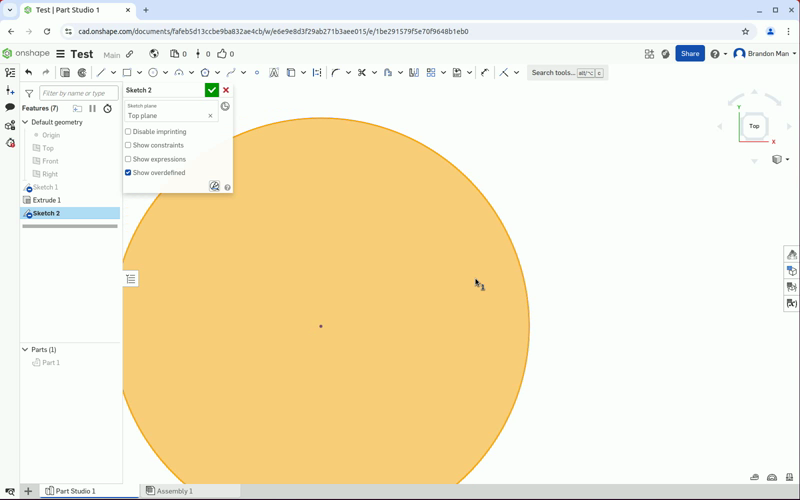
scroll(-6)
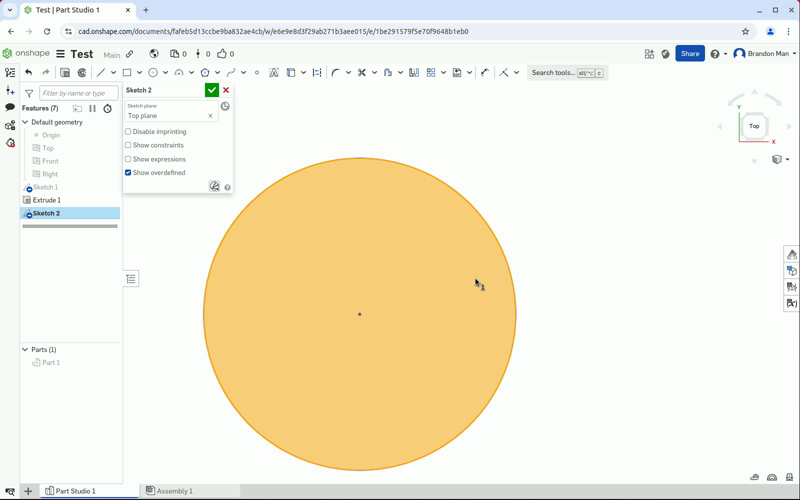
scroll(-6)
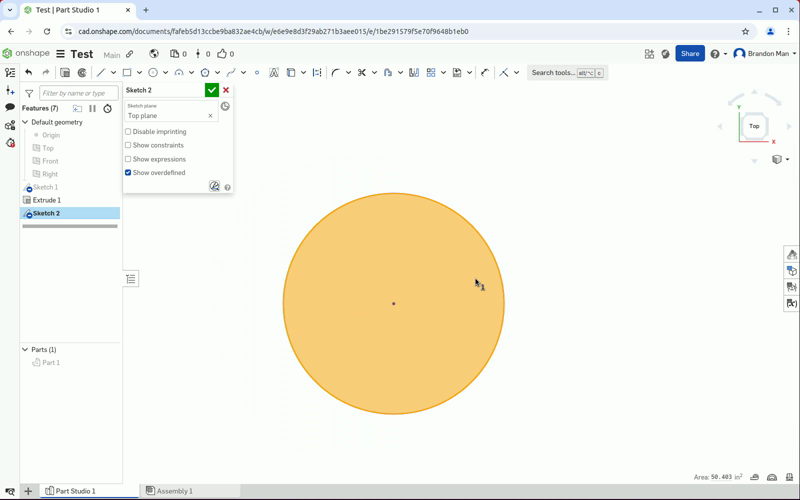
scroll(-6)
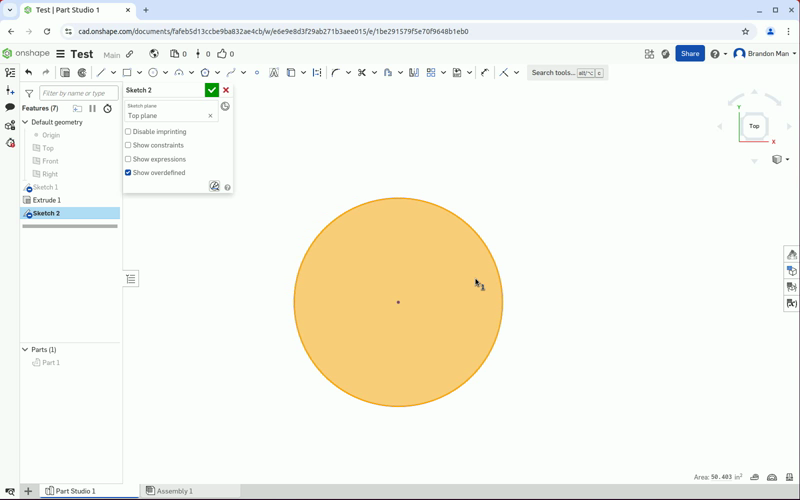
scroll(-6)
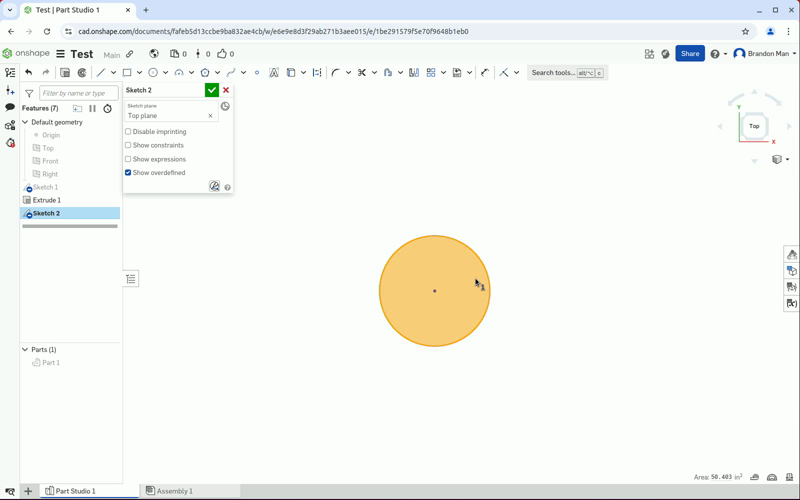
scroll(-6)
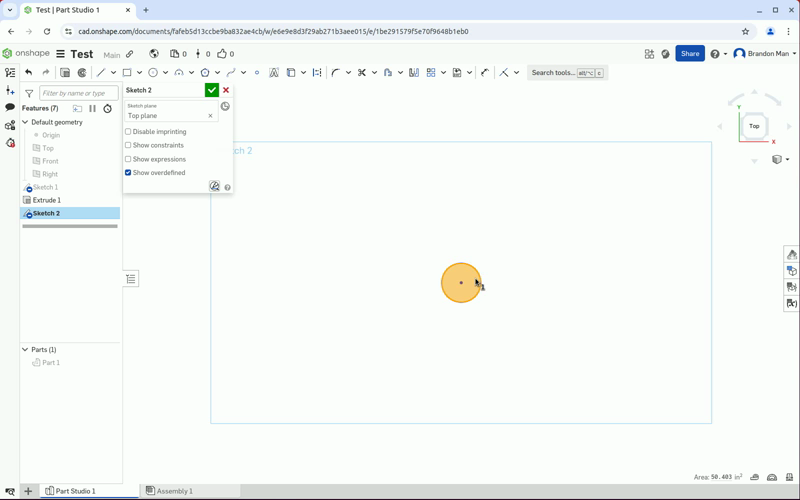
mouse_move(73, 352)
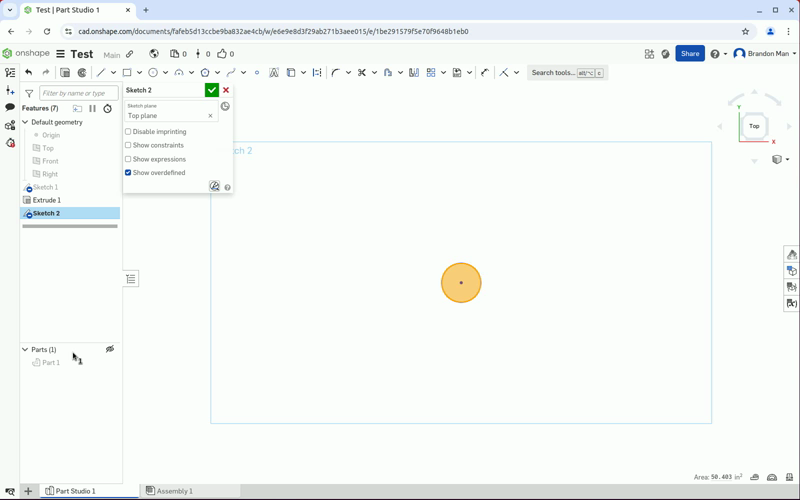
key(shift+y)
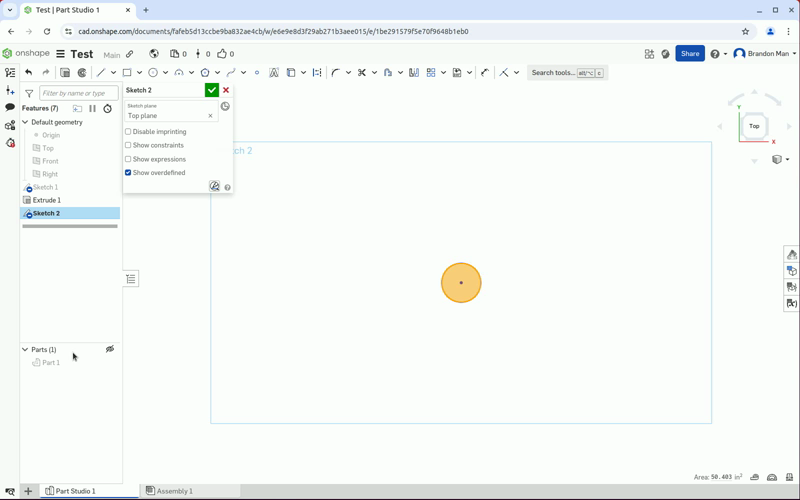
key(shift+e)
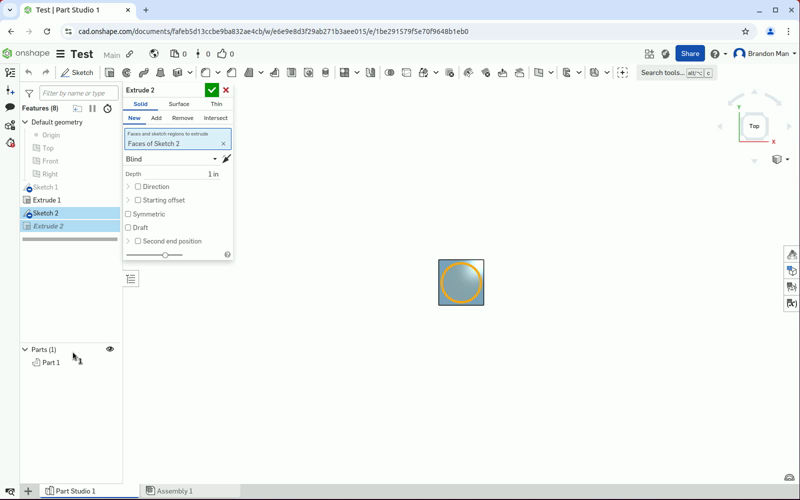
mouse_move(143, 106)
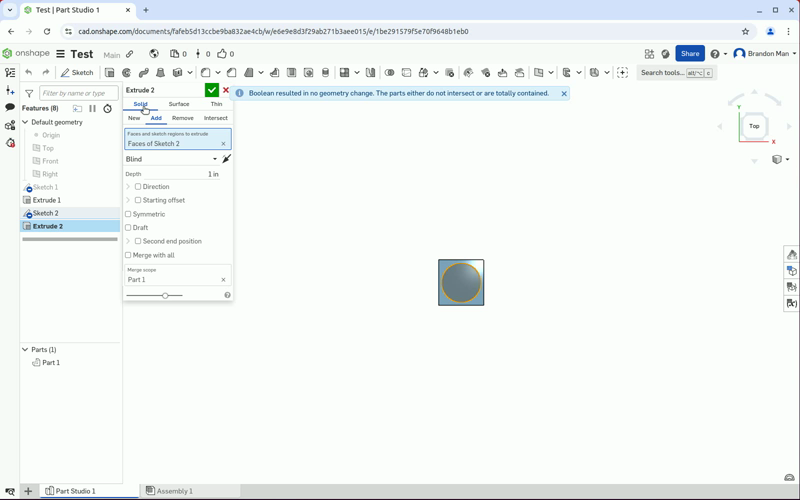
click(143, 106)
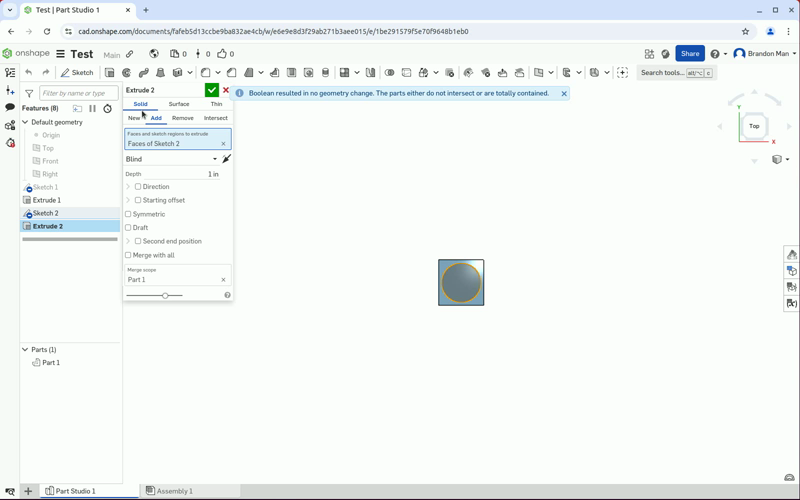
mouse_move(137, 120)
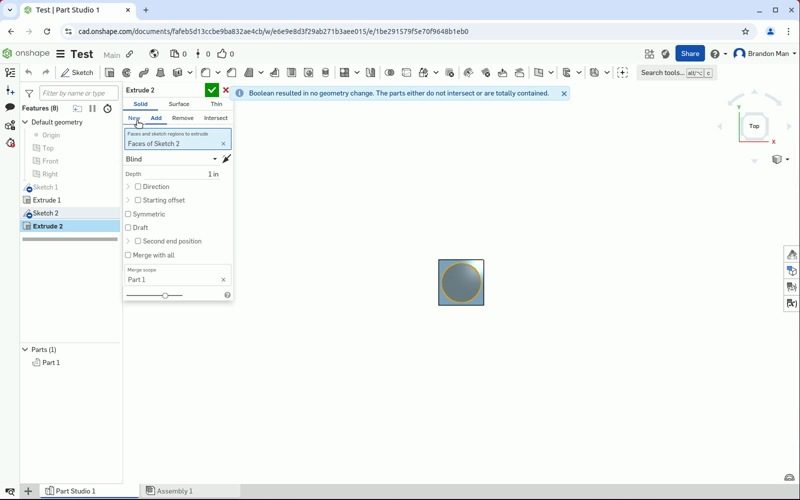
click(137, 120)
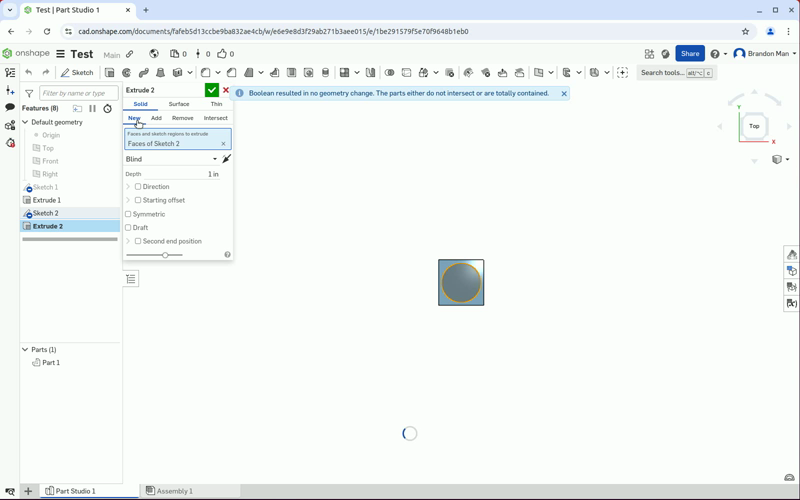
key(tab, 4)
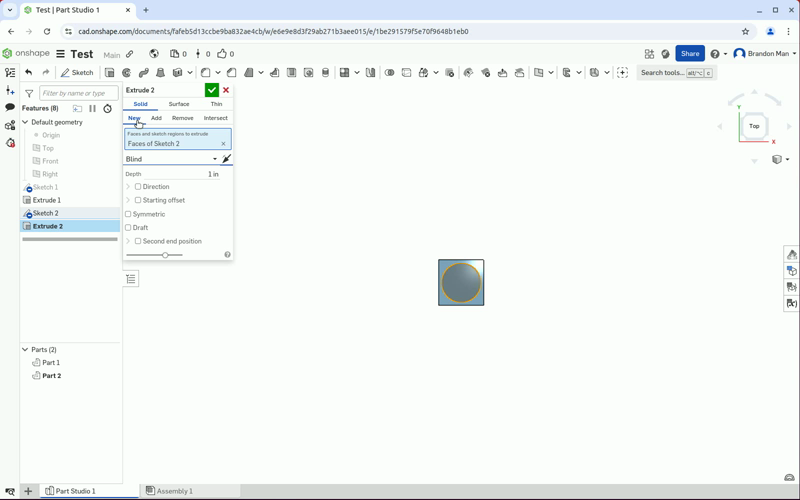
text(7.703)
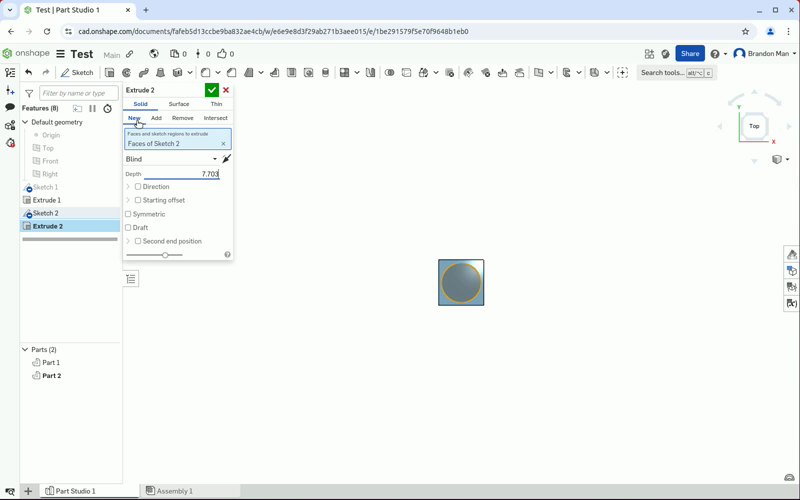
key(enter)
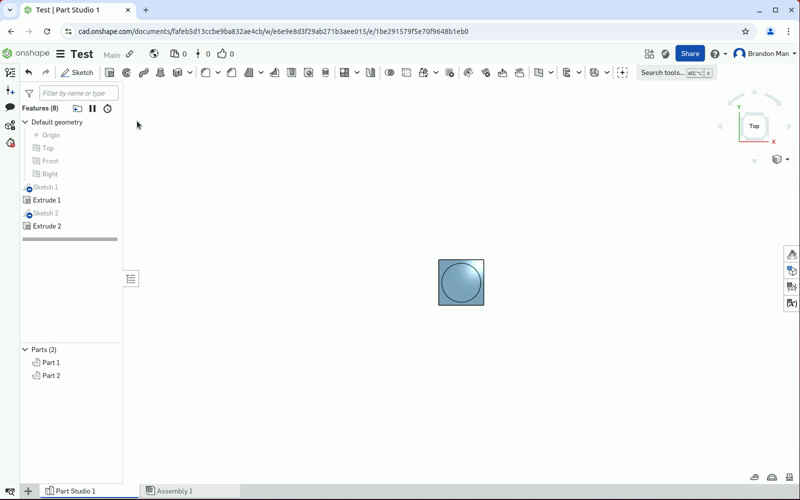
key(shift+h)
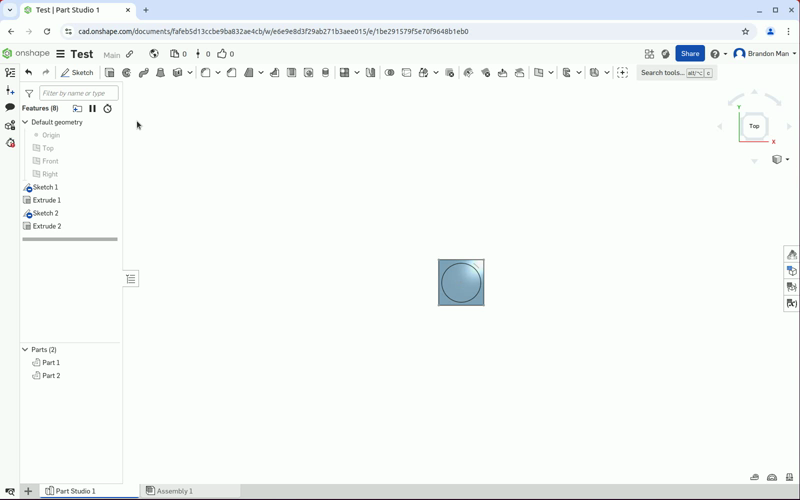
key(shift+h)
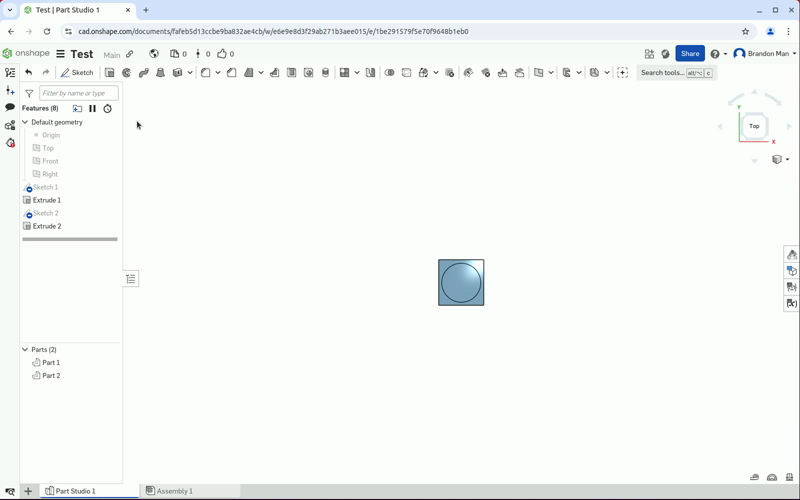
mouse_move(73, 189)
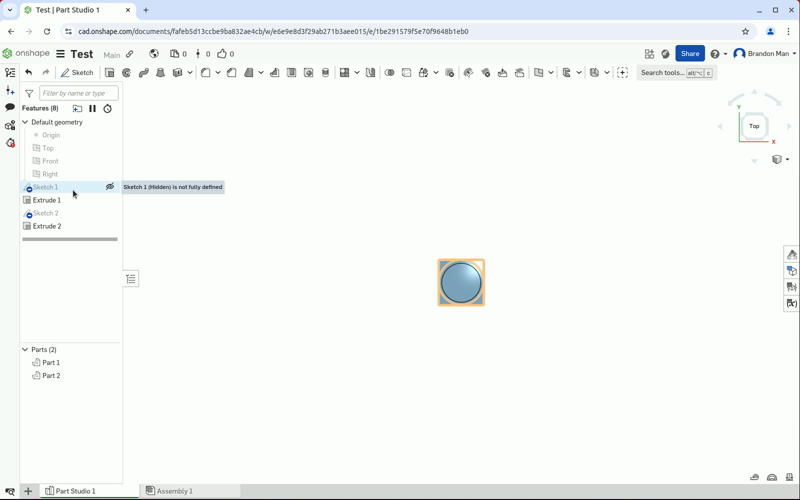
click(73, 189)
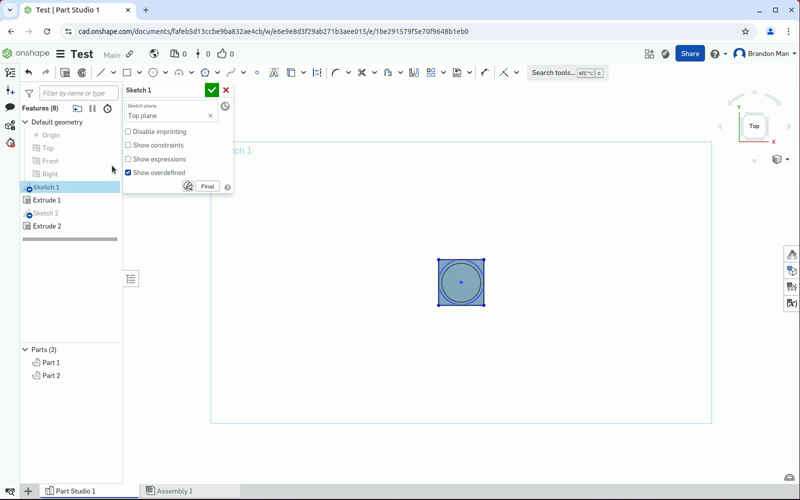
mouse_move(229, 92)
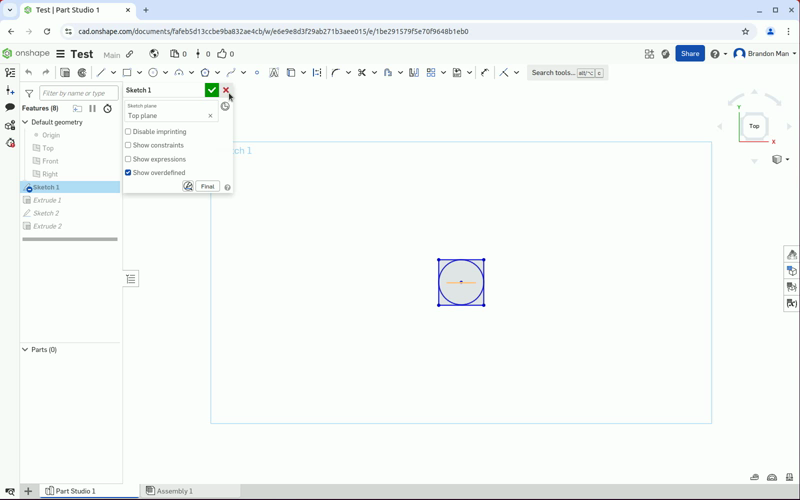
click(229, 92)
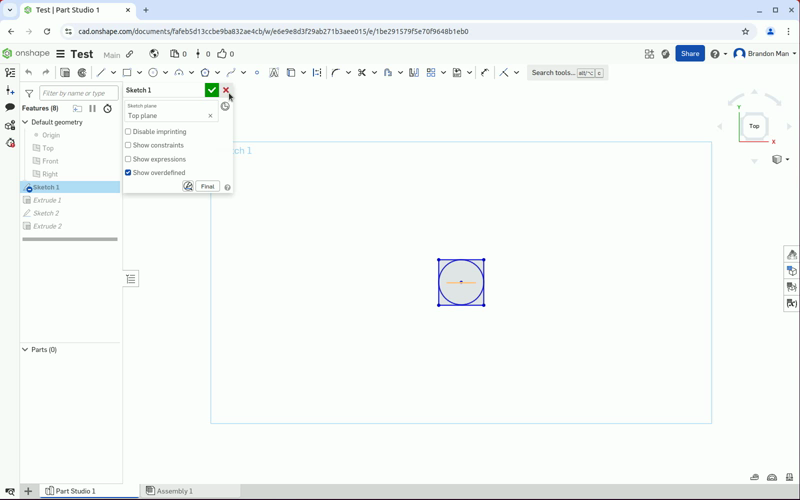
key(shift+s)
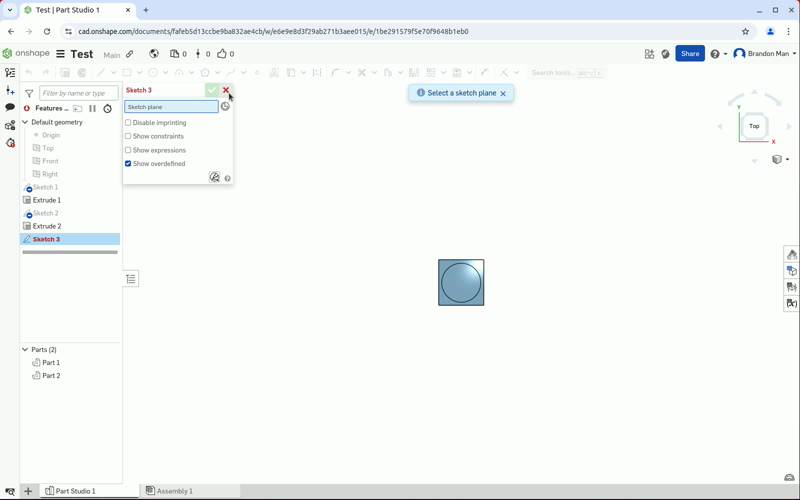
mouse_move(73, 150)
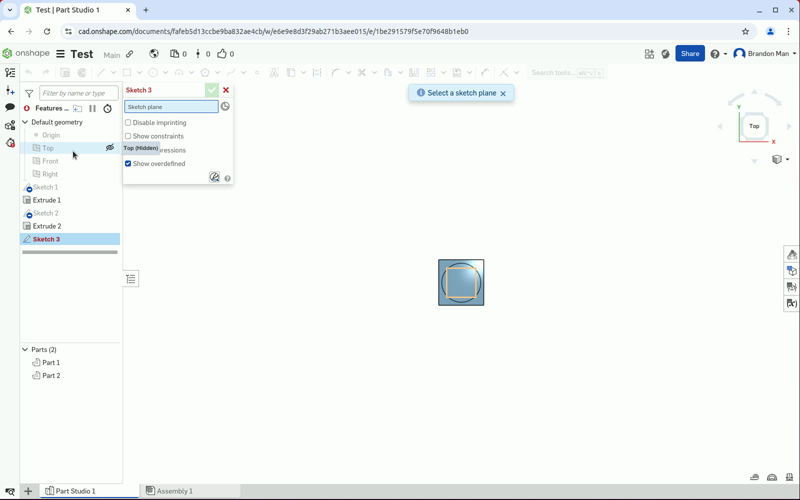
click(73, 150)
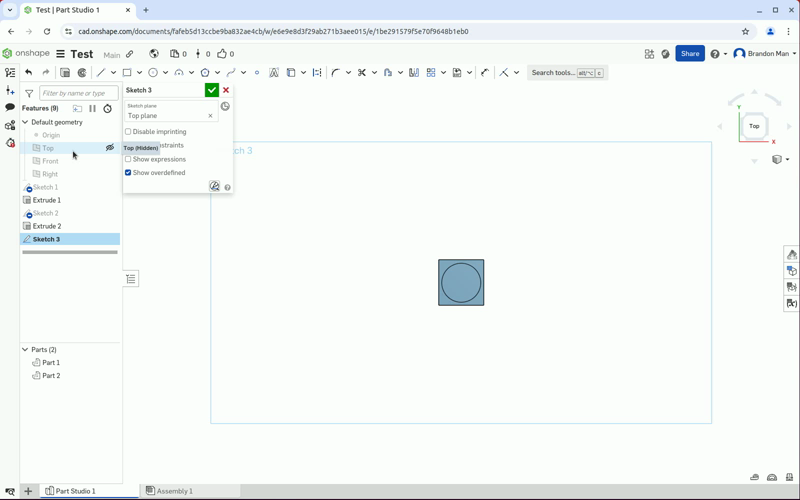
mouse_move(73, 352)
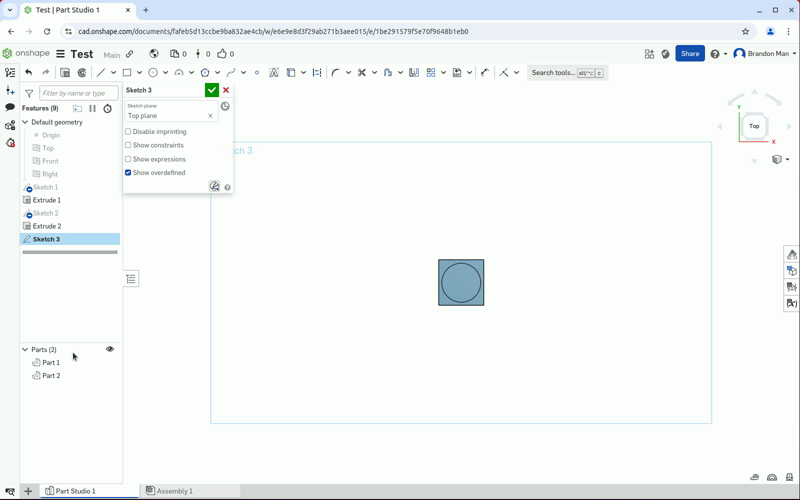
key(y)
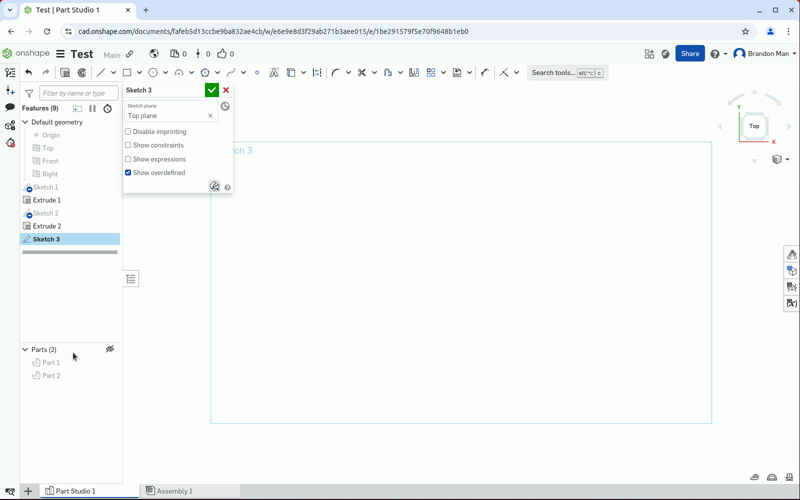
key(c)
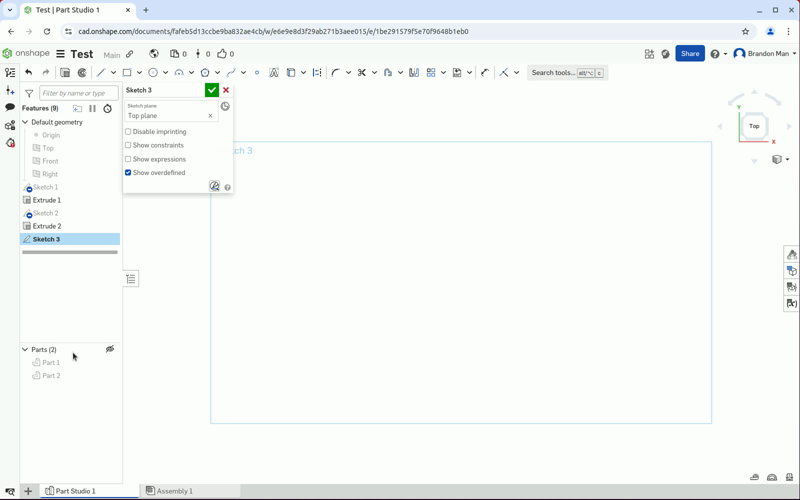
key_down(shift)
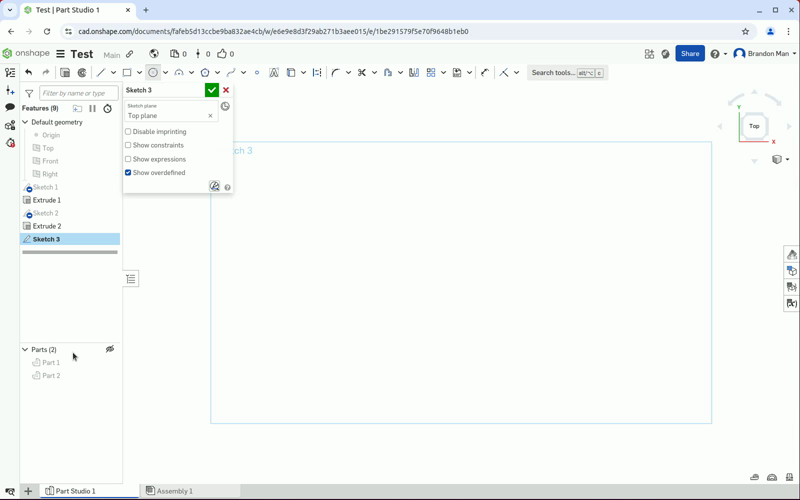
mouse_move(461, 282)
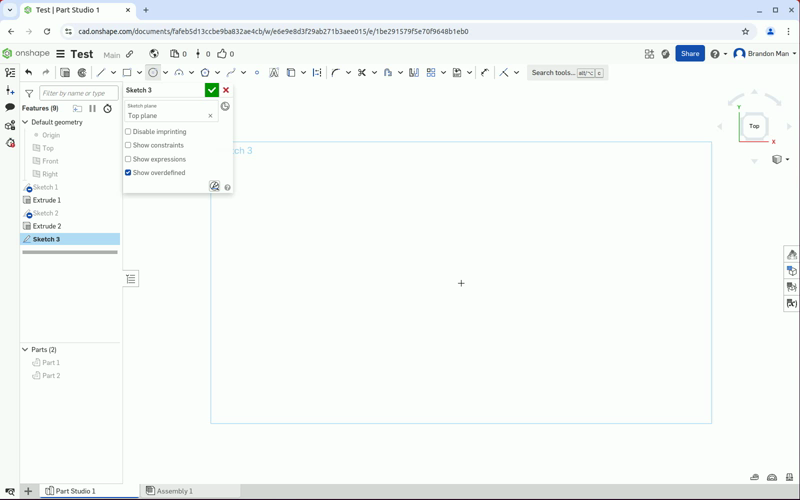
click(461, 282)
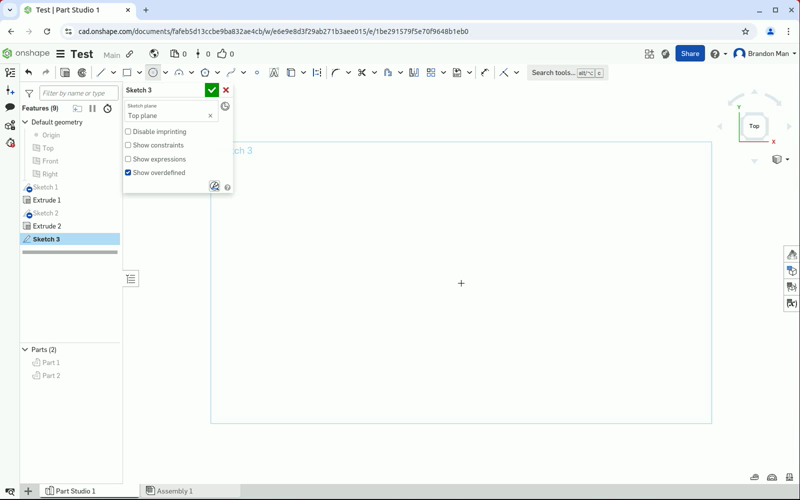
key_up(shift)
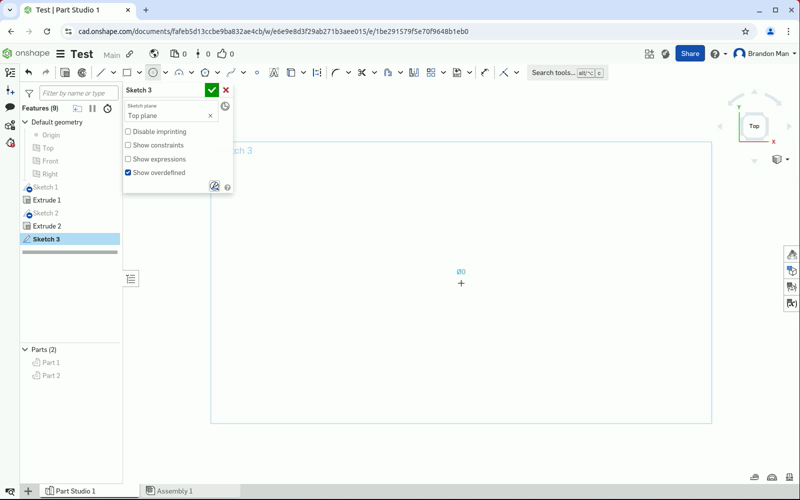
mouse_move(480, 282)
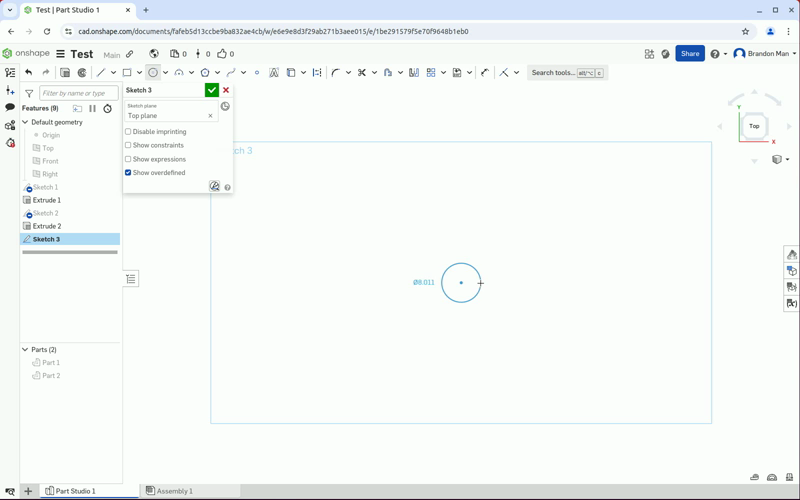
click(480, 282)
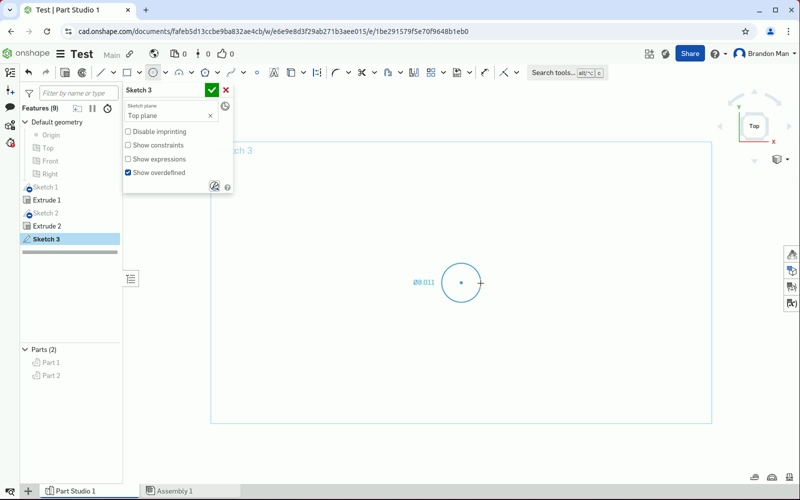
key(esc)
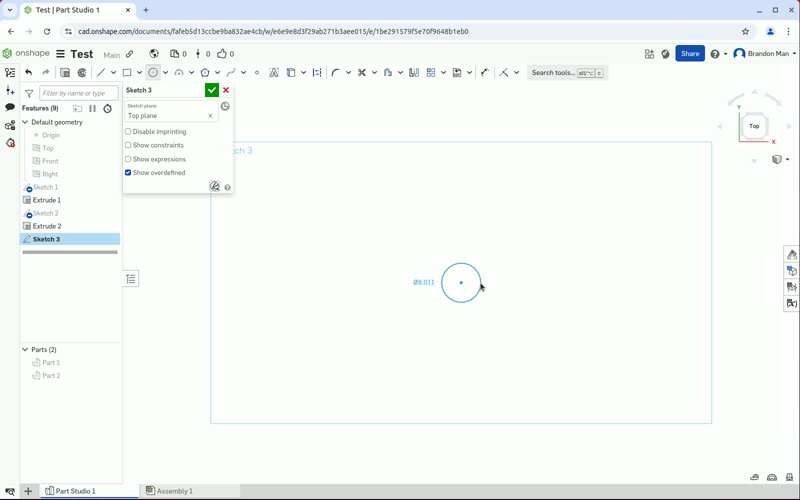
mouse_move(452, 268)
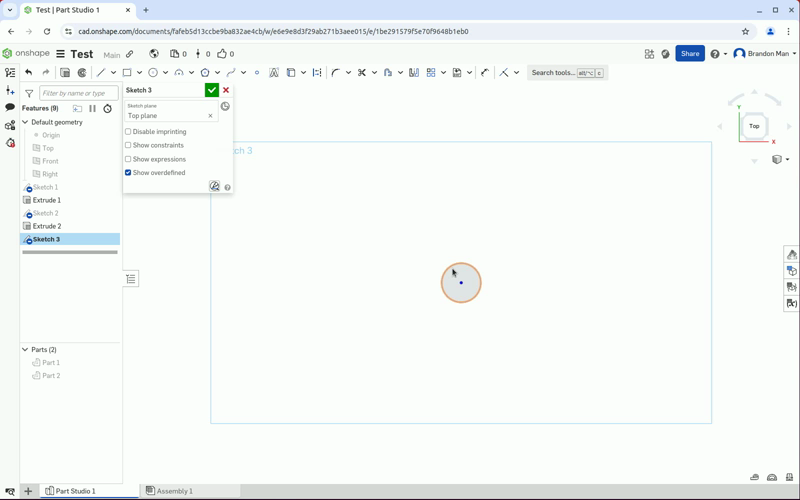
scroll(6)
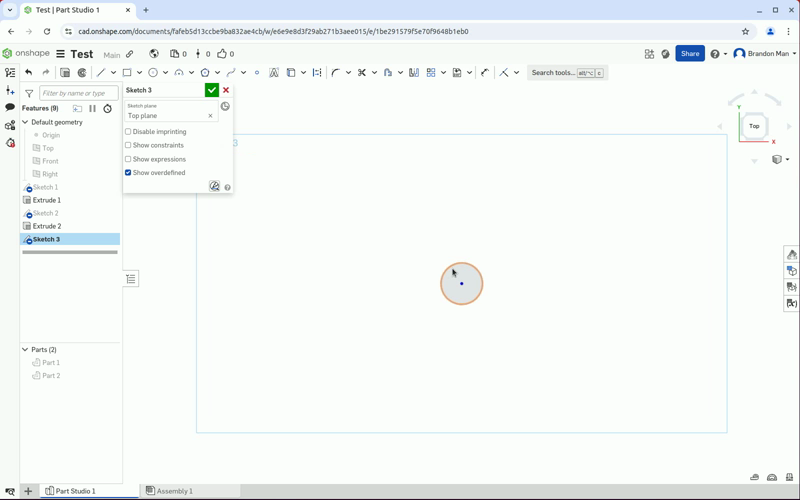
scroll(6)
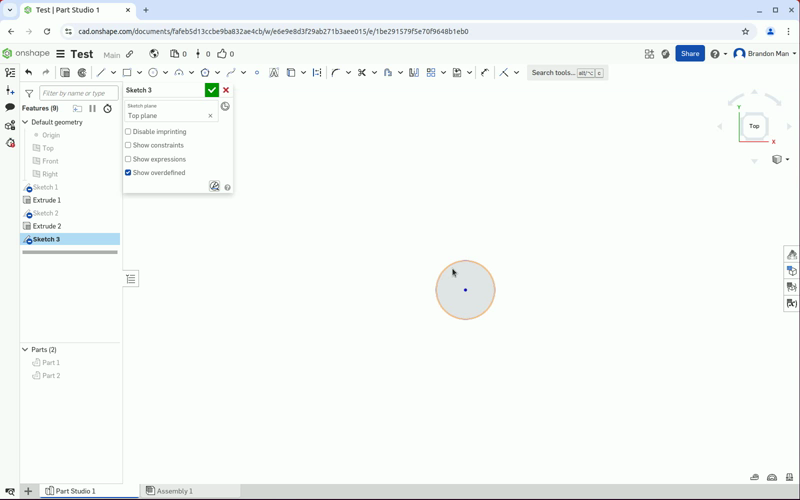
scroll(6)
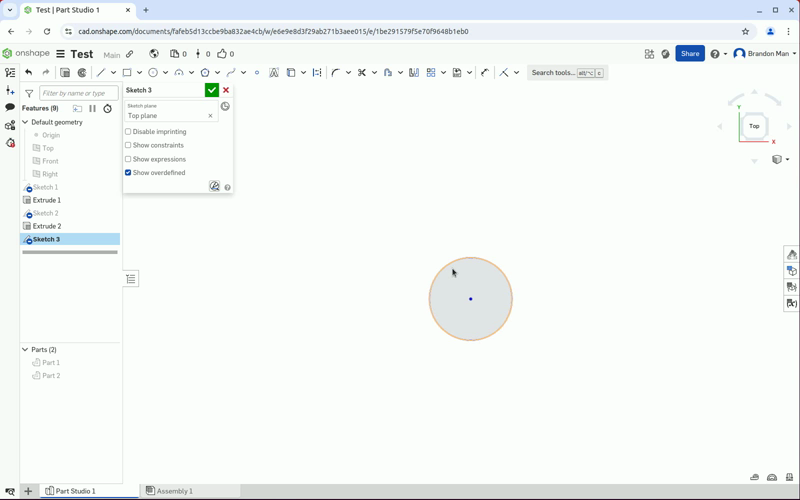
scroll(6)
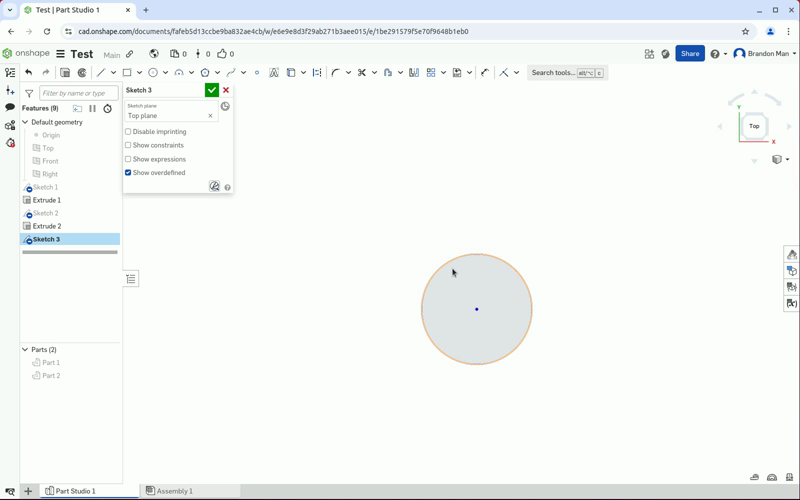
scroll(6)
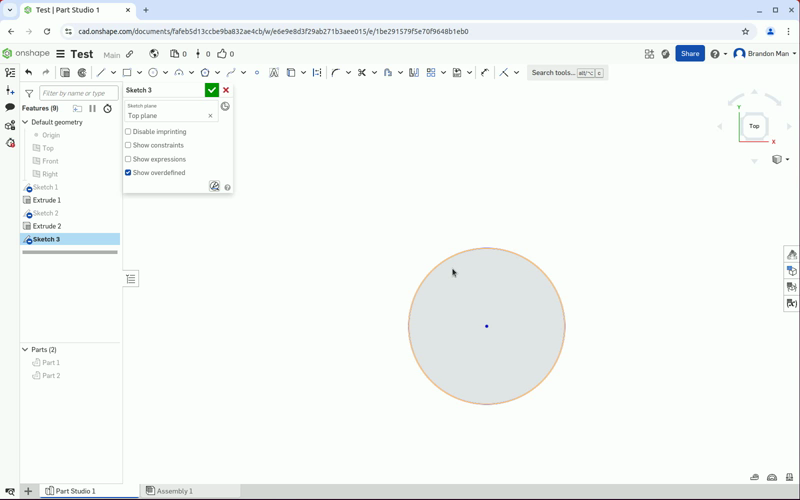
scroll(6)
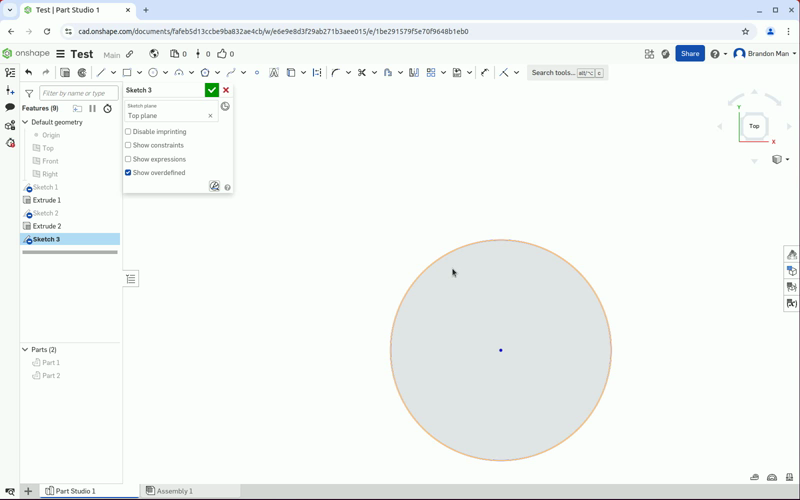
scroll(6)
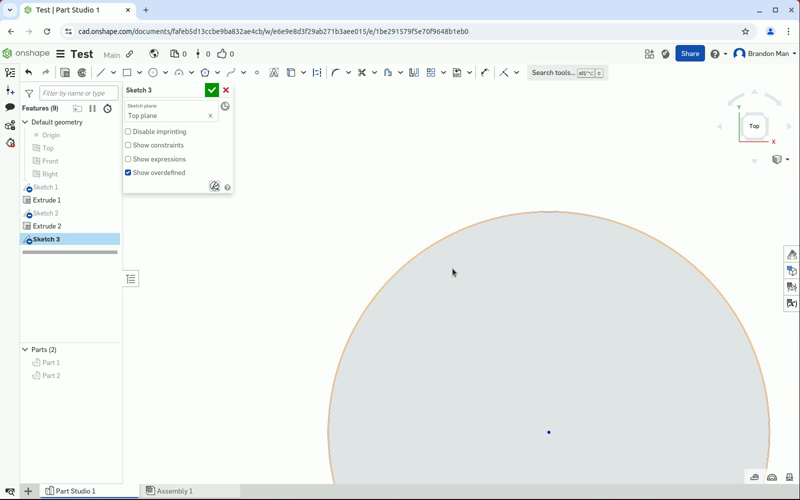
click(452, 268)
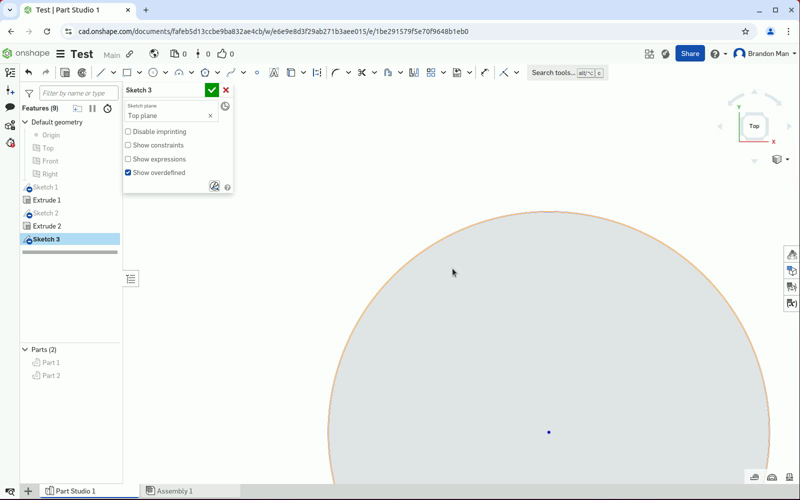
scroll(-6)
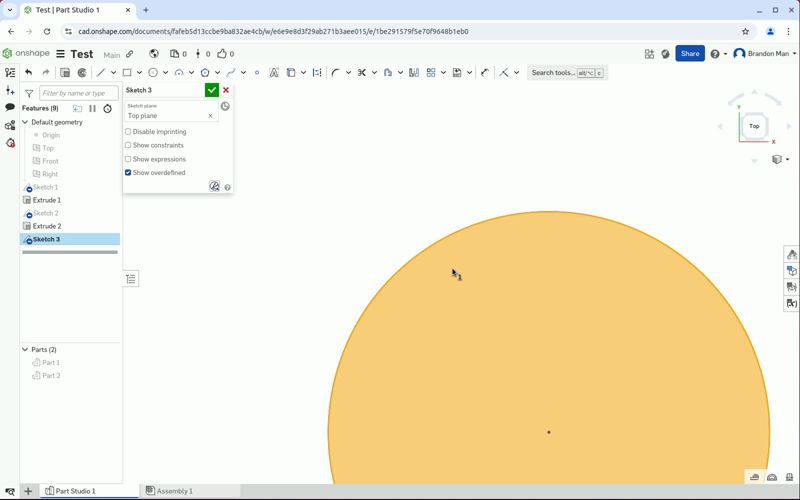
scroll(-6)
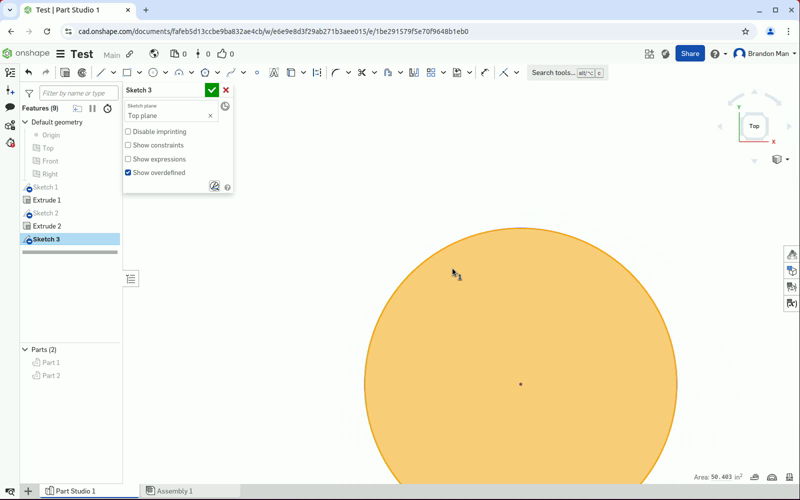
scroll(-6)
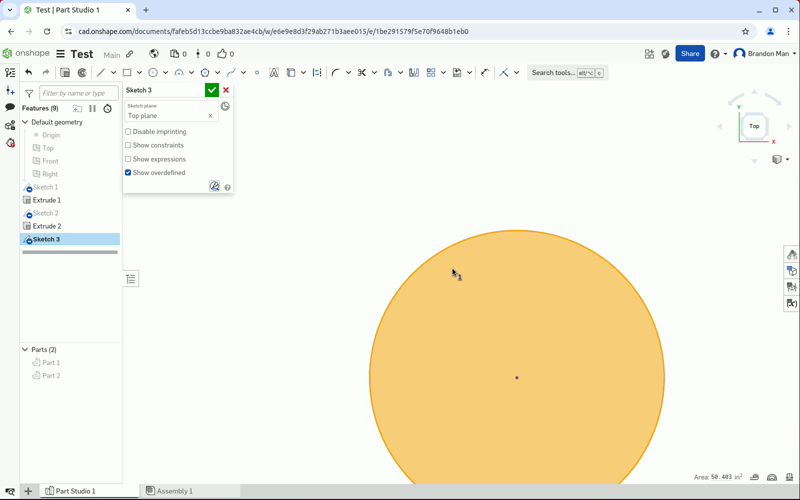
scroll(-6)
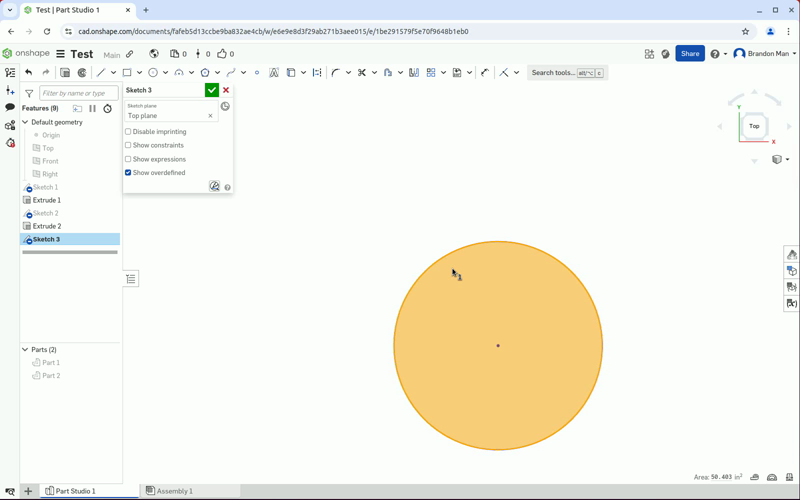
scroll(-6)
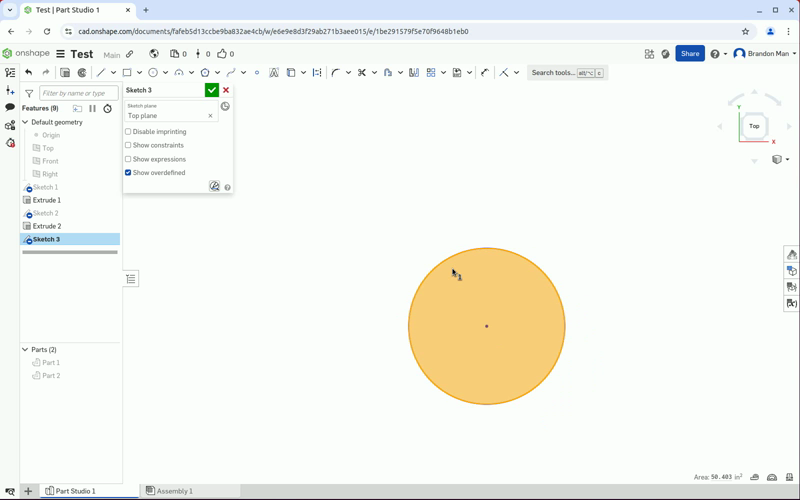
scroll(-6)
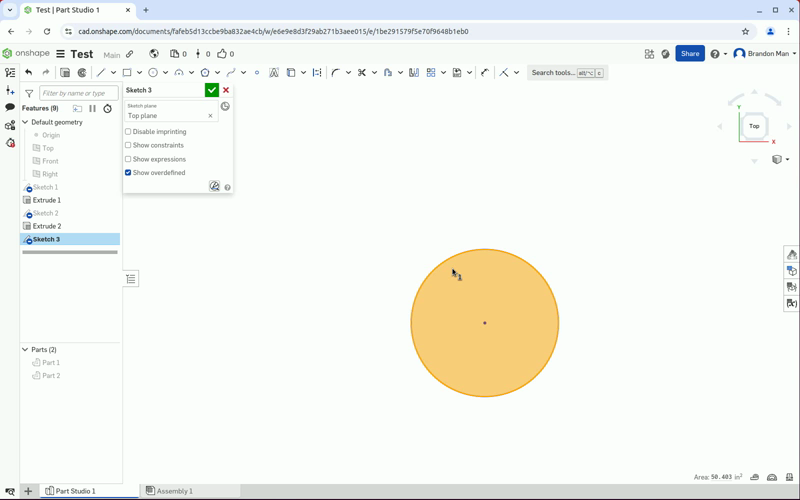
scroll(-6)
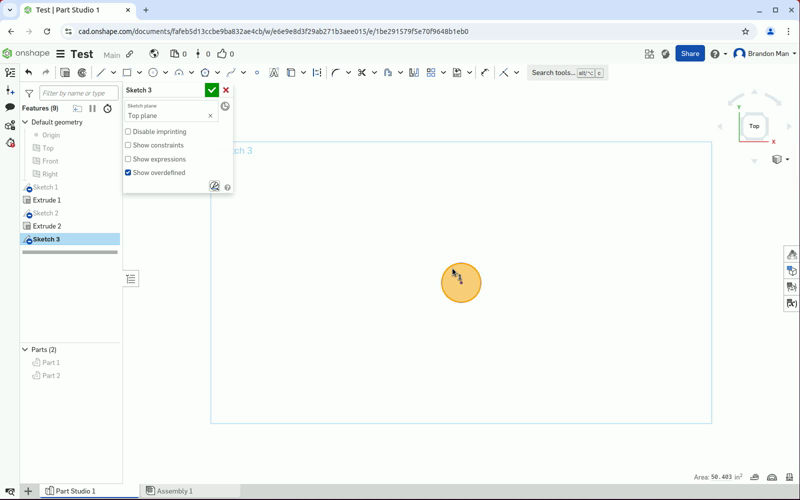
mouse_move(73, 352)
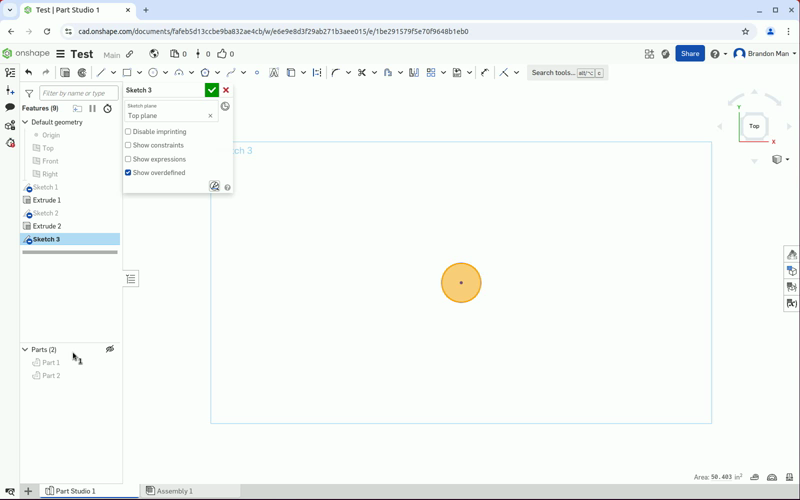
key(shift+y)
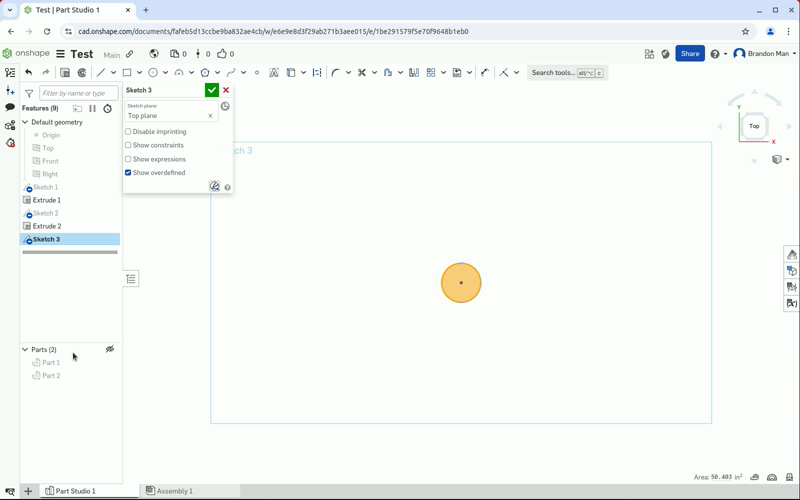
key(shift+e)
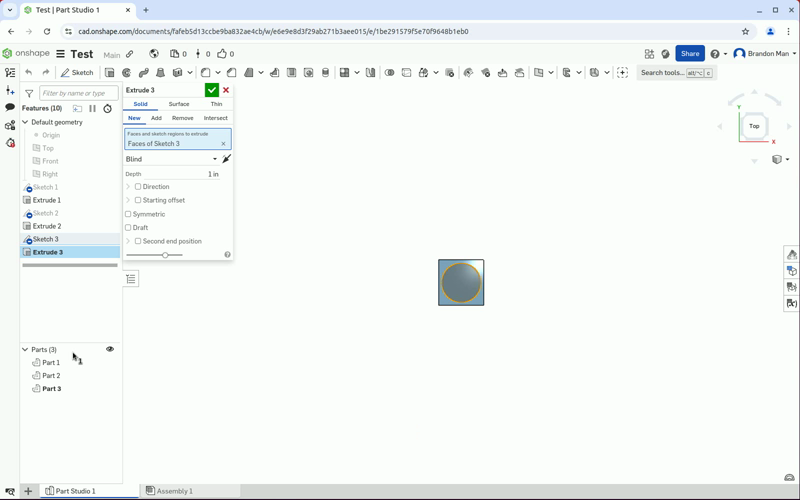
mouse_move(143, 106)
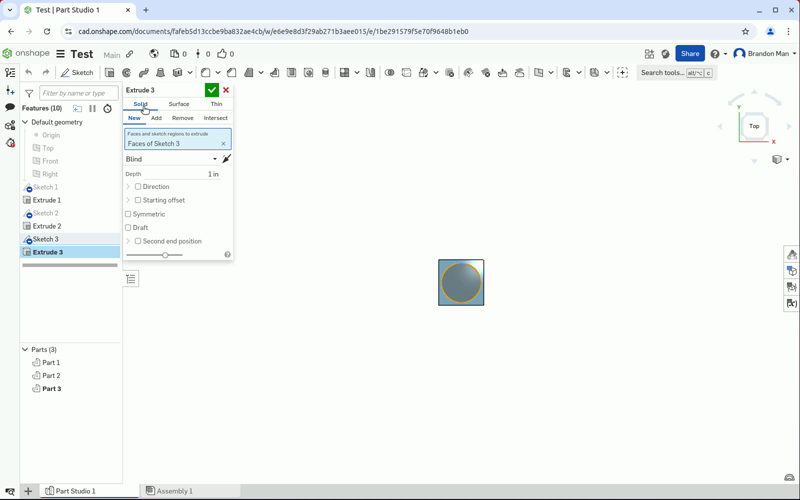
click(143, 106)
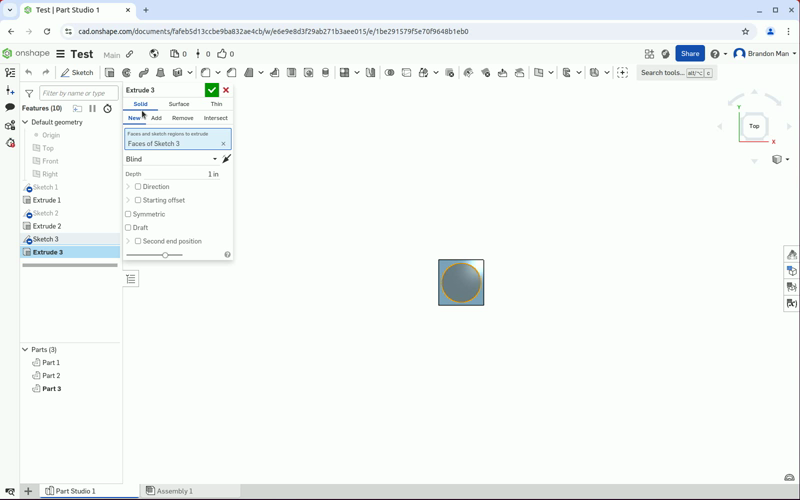
mouse_move(137, 120)
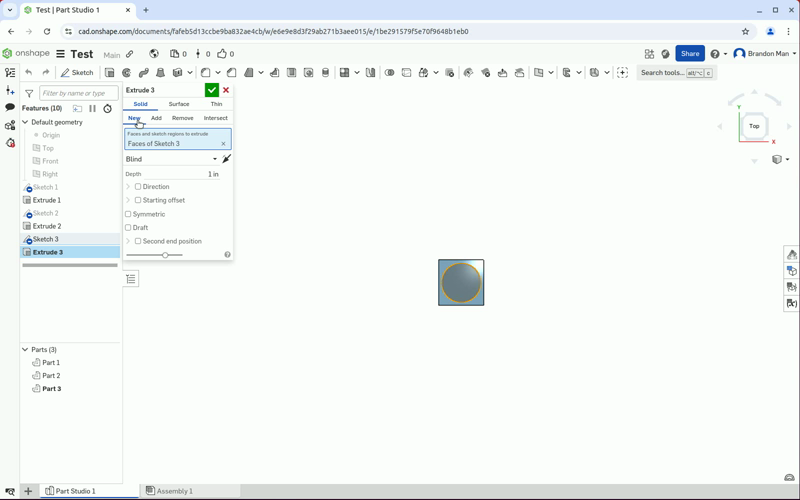
click(137, 120)
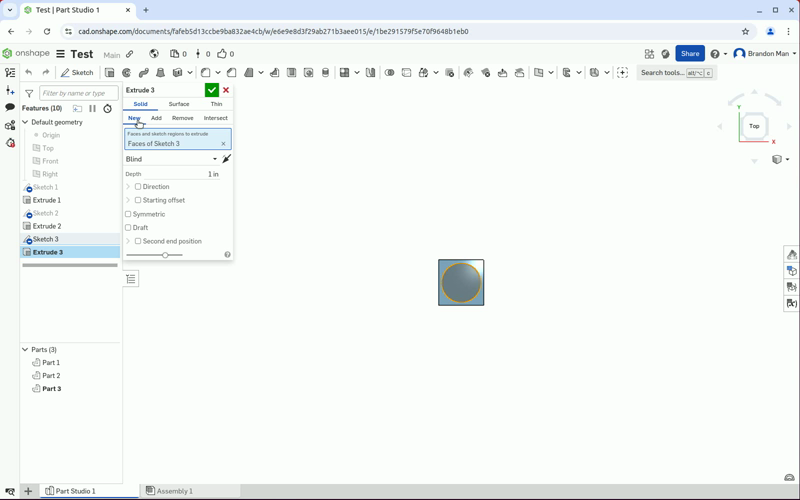
key(tab, 4)
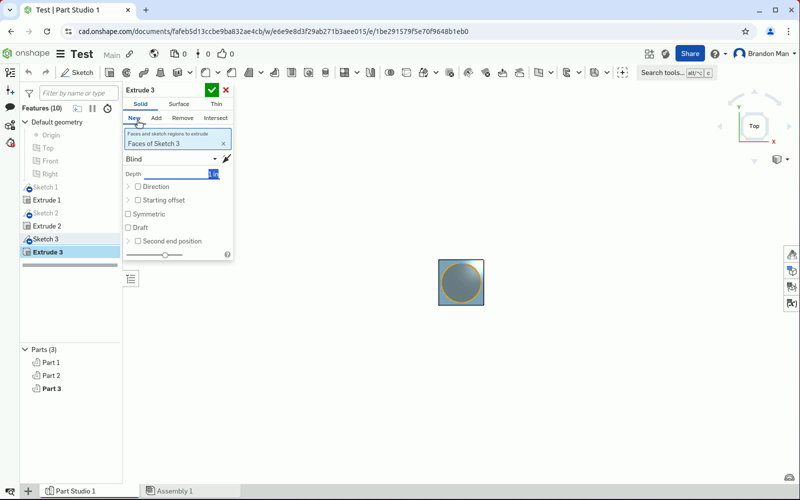
text(23.108)
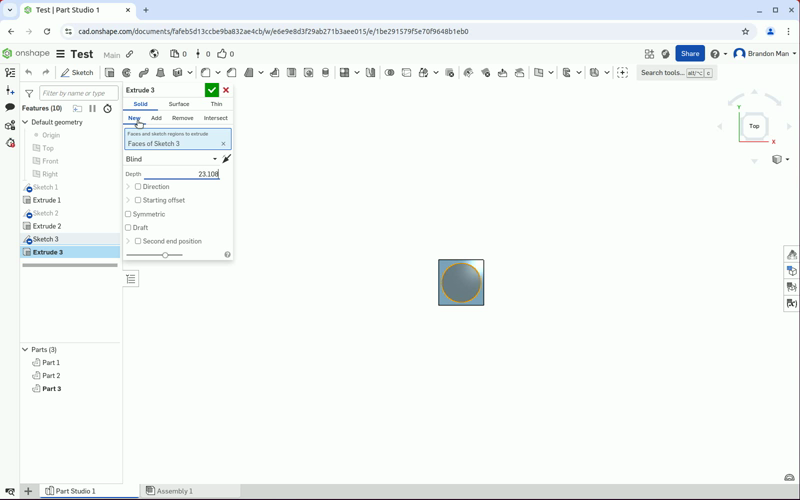
key(enter)
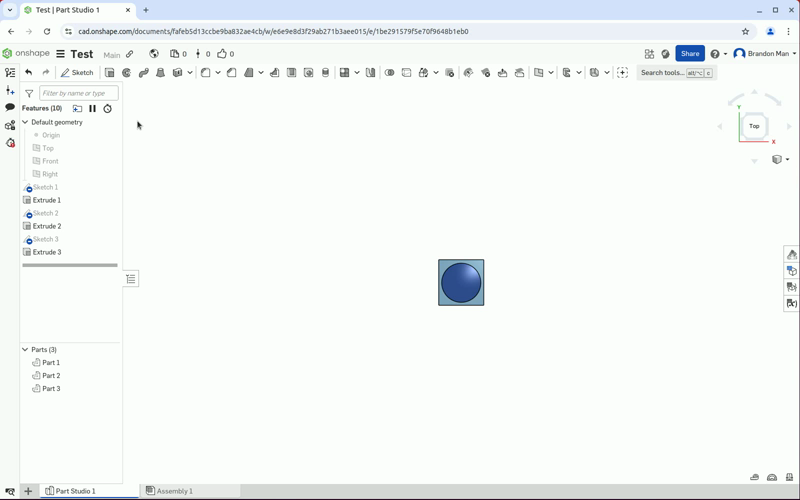
key(shift+h)
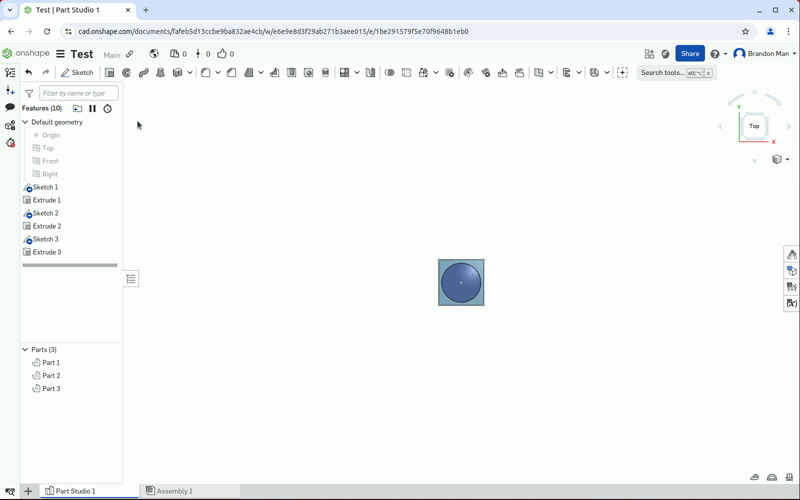
key(shift+h)
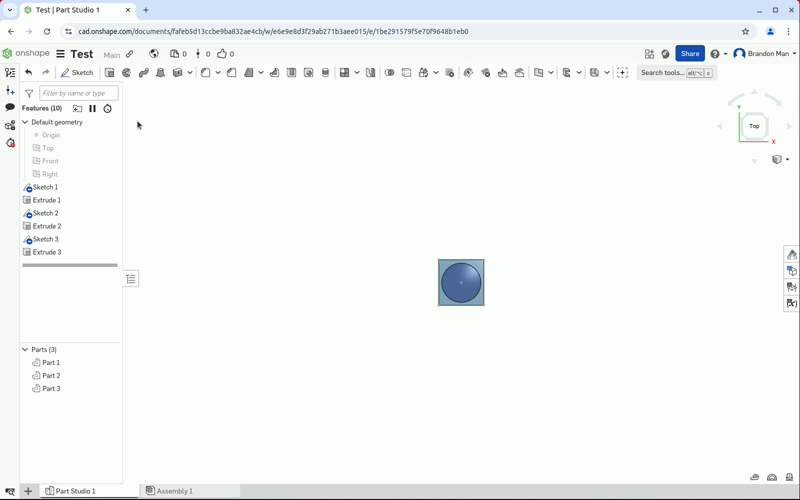
key(shift+7)
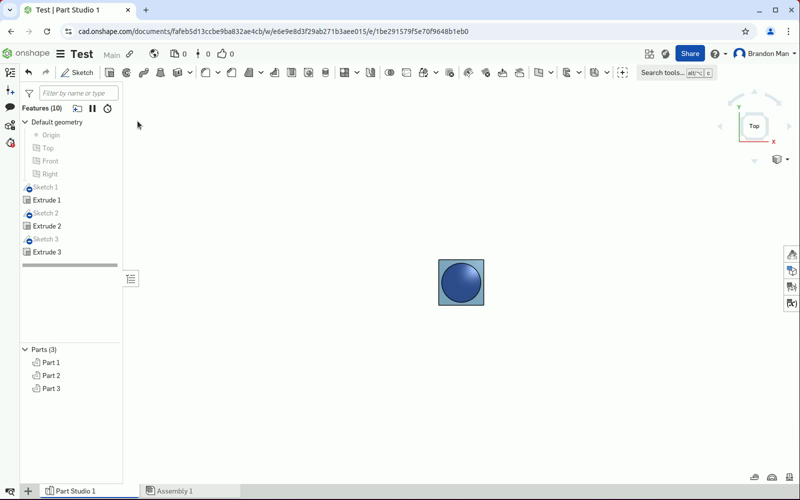
key(up, 3)
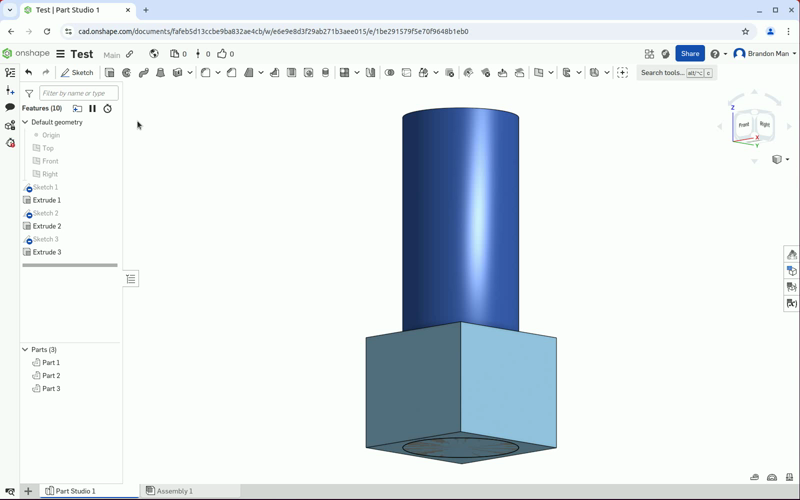
key(left, 3)
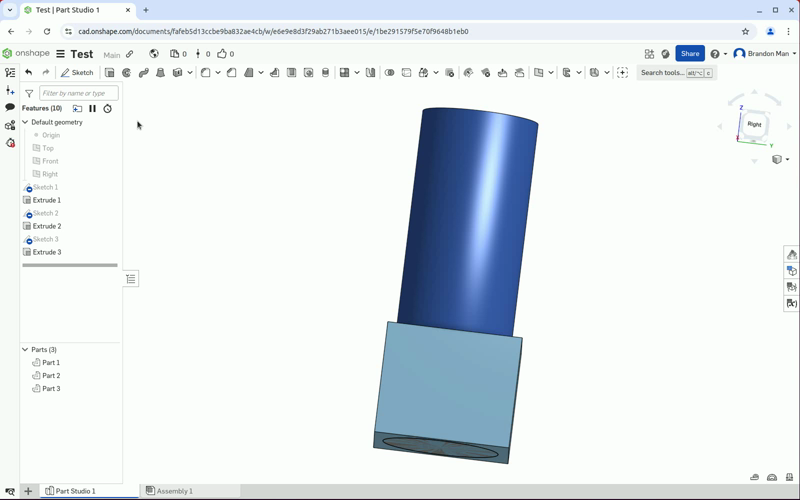
key(right, 3)
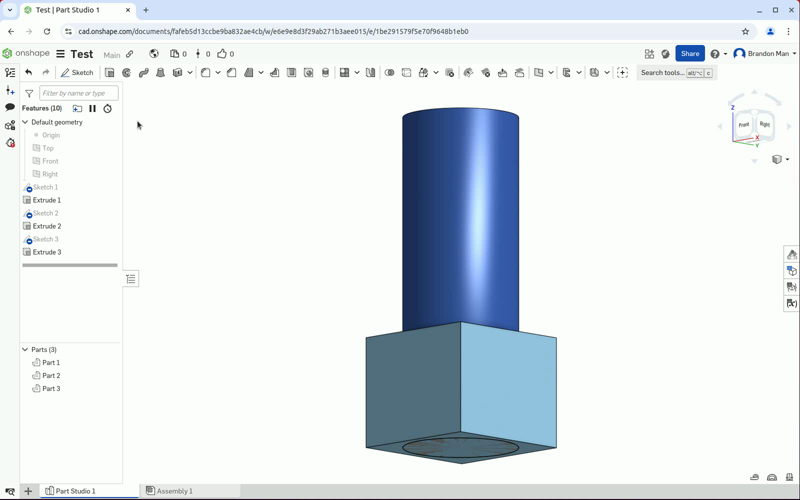
key(down, 3)
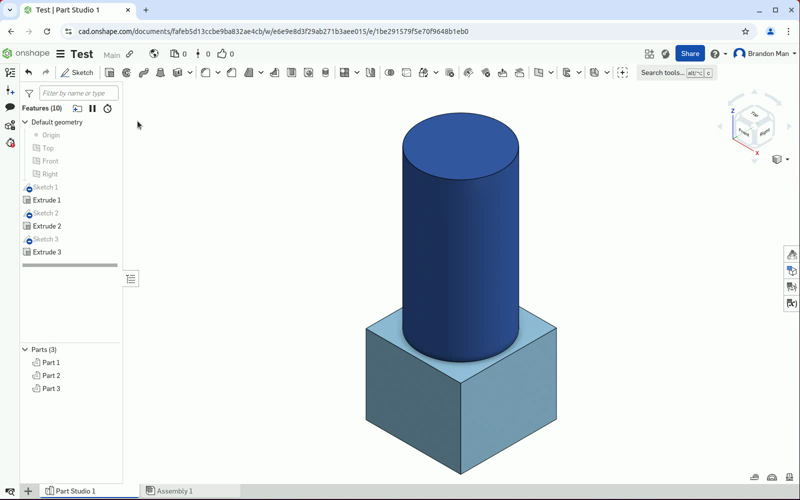
mouse_move(73, 189)
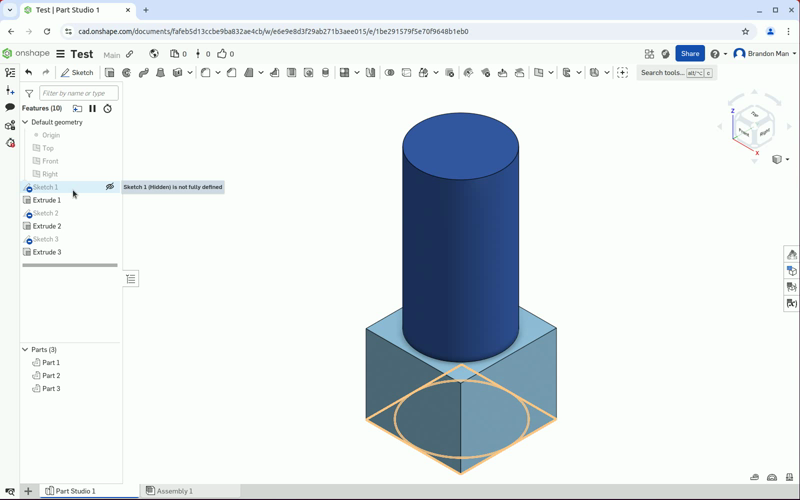
click(73, 189)